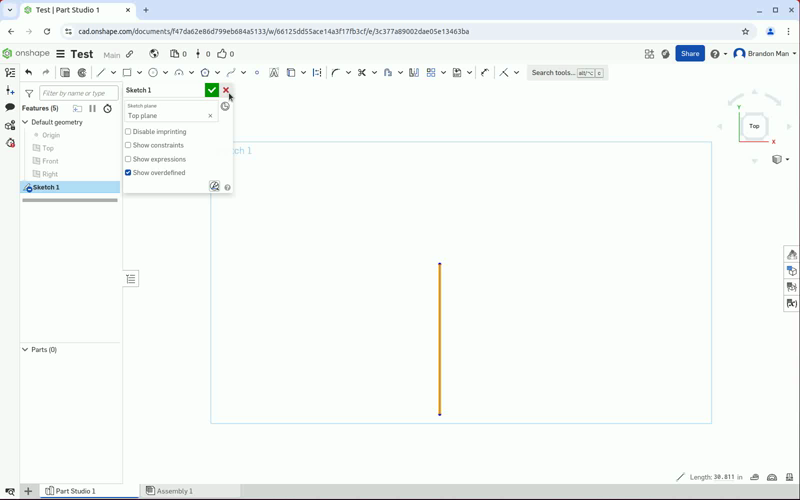
key(shift+h)
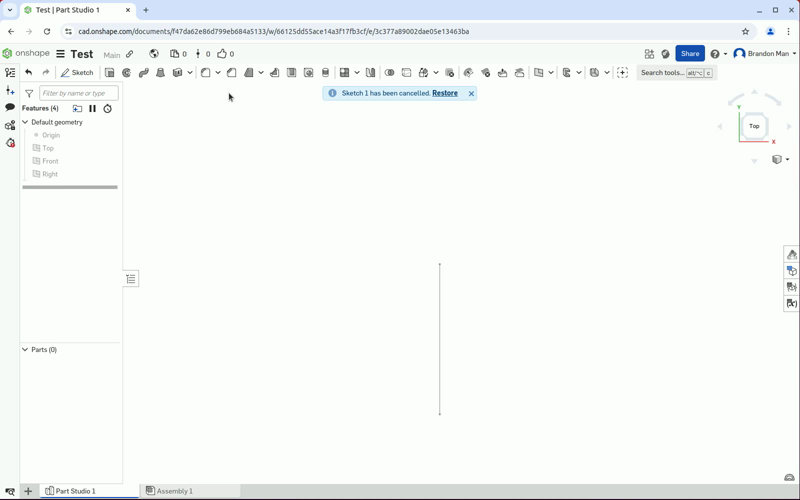
mouse_move(73, 352)
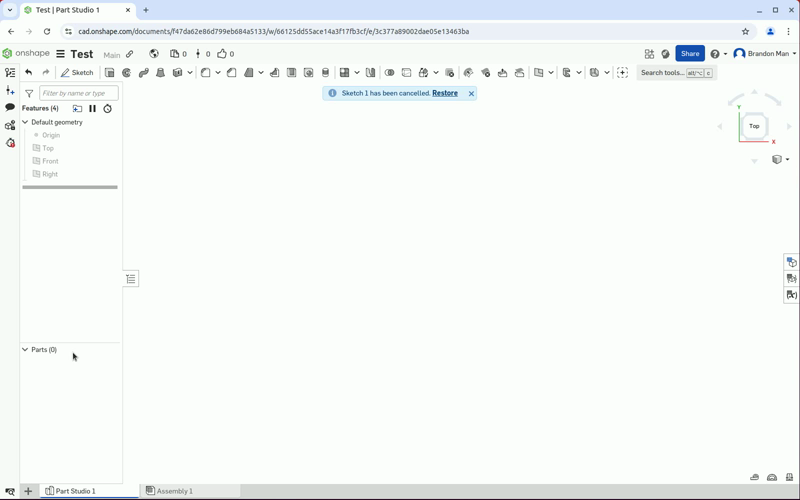
key(y)
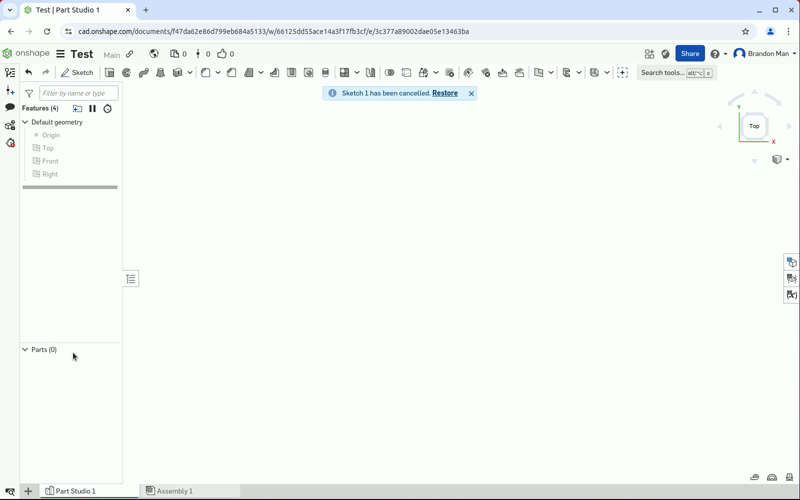
key(shift+p)
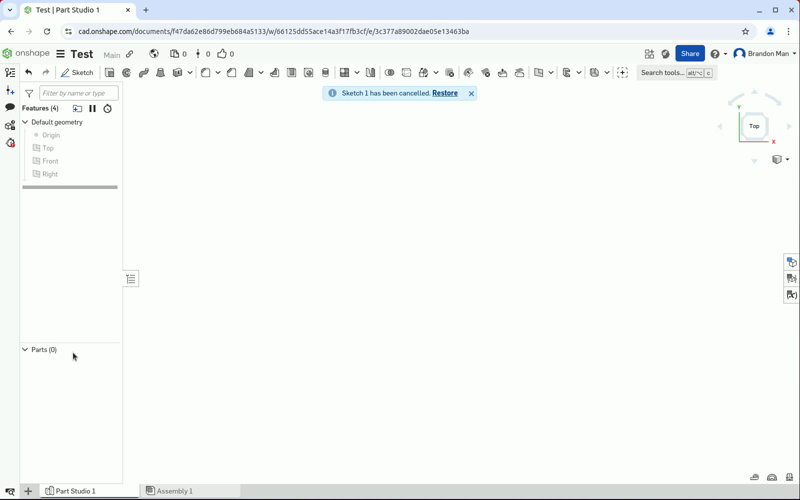
key(space)
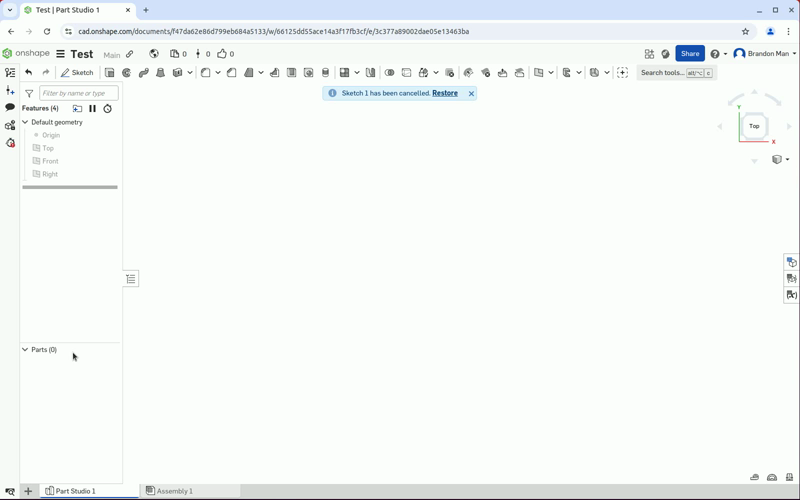
key_down(shift)
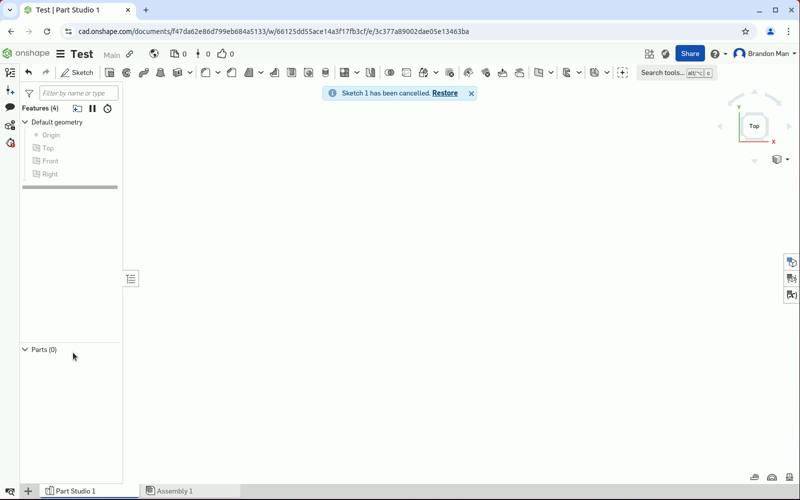
key(up)
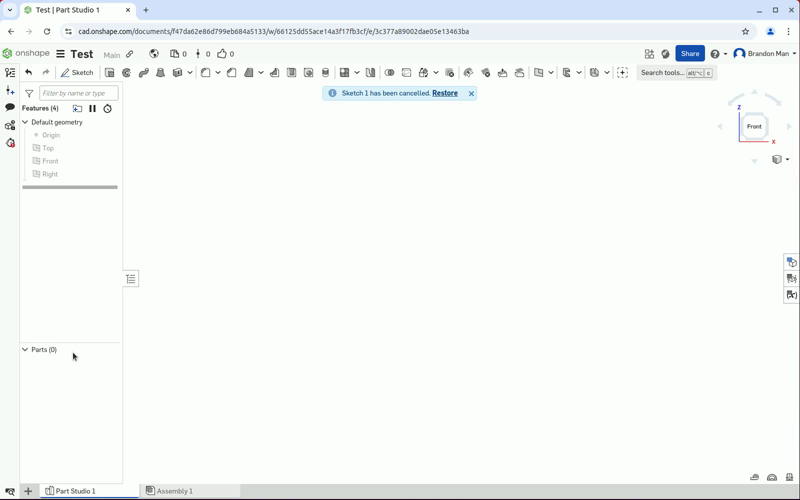
key_up(shift)
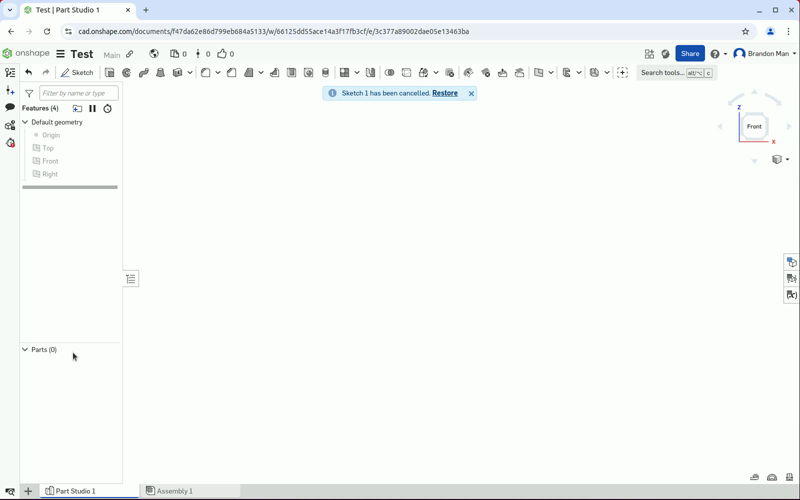
mouse_move(73, 352)
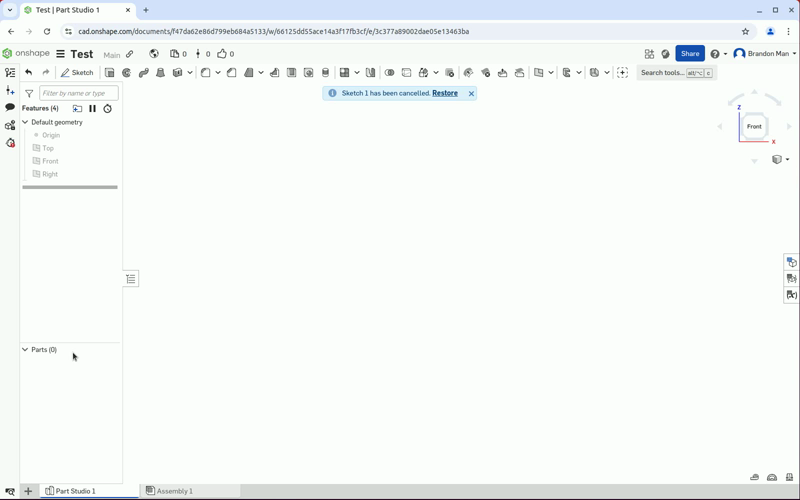
key(shift+y)
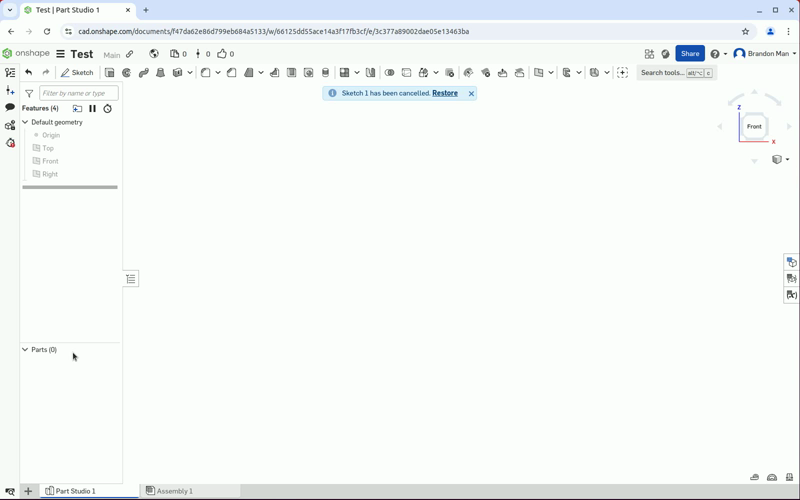
key(shift+s)
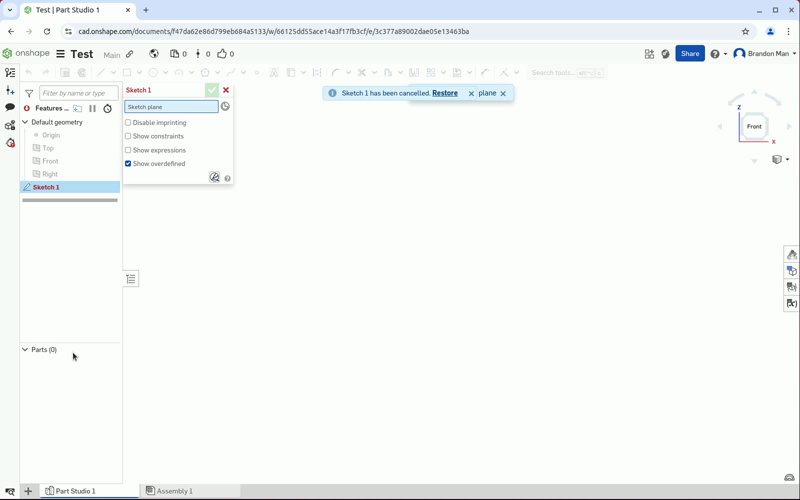
mouse_move(73, 163)
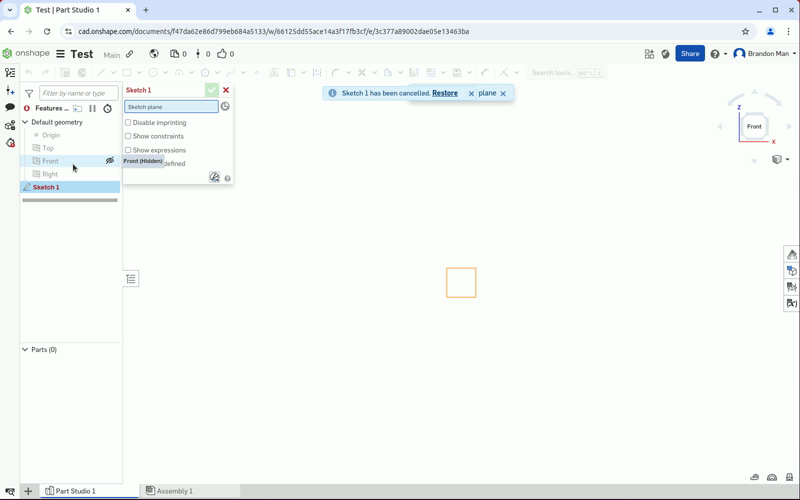
click(73, 163)
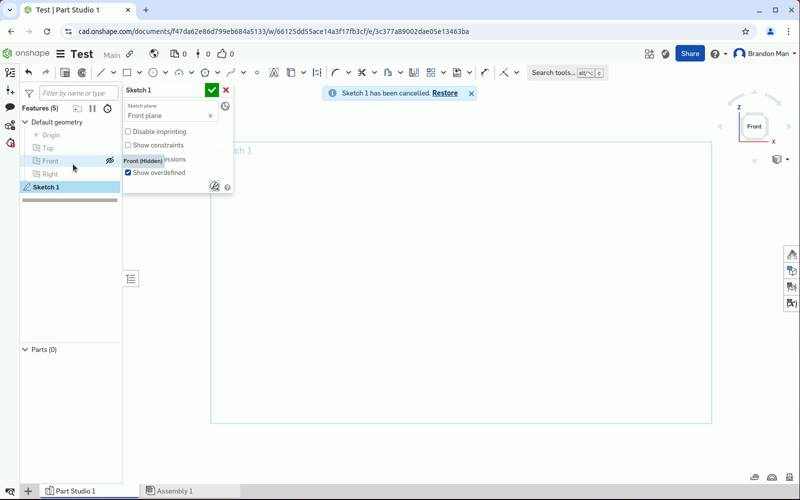
mouse_move(73, 352)
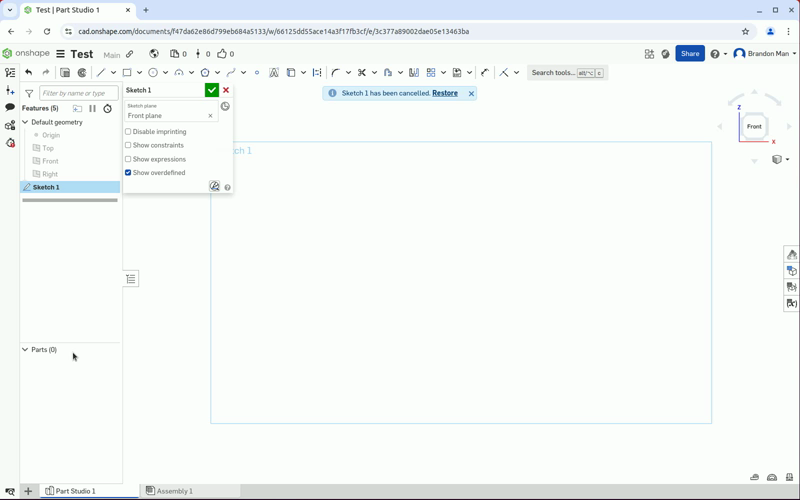
key(y)
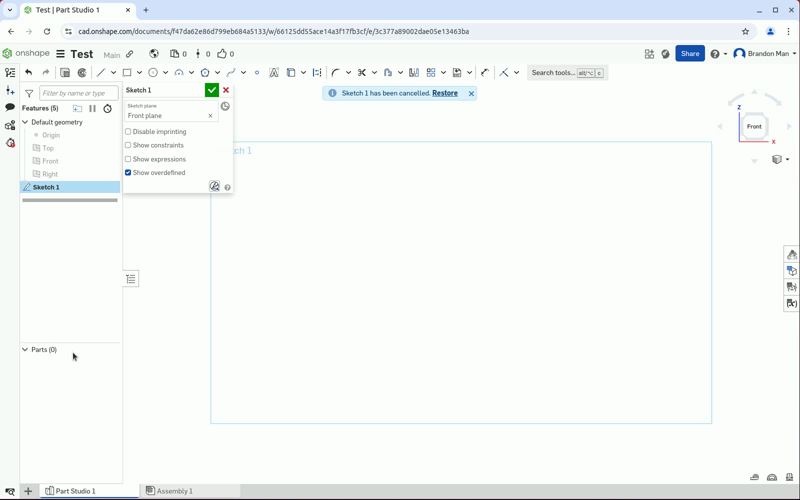
key(l)
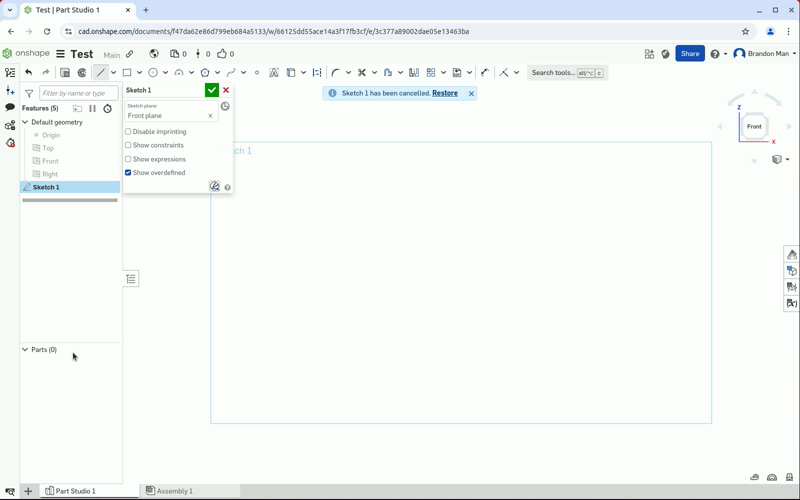
key_down(shift)
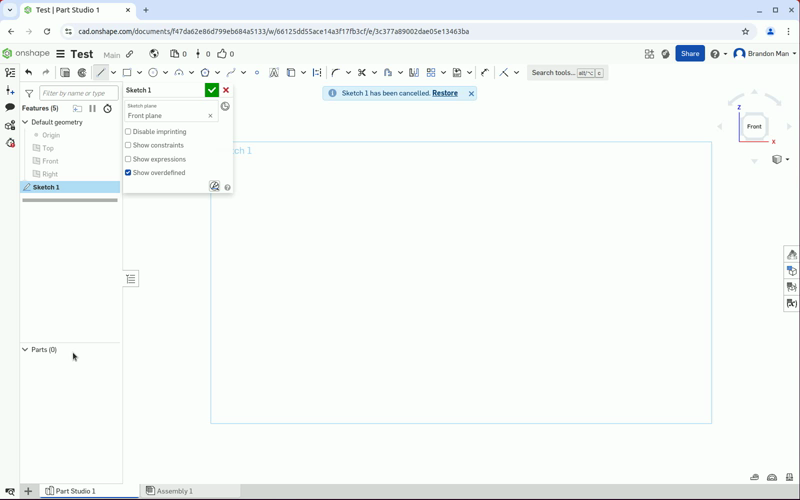
mouse_move(460, 357)
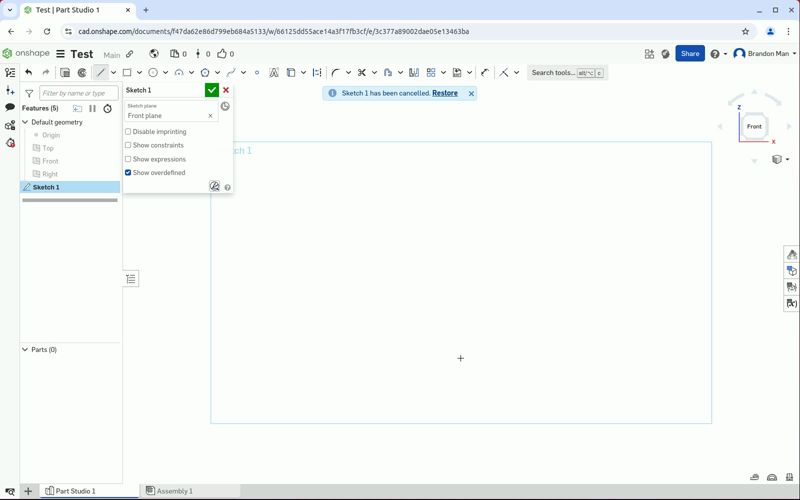
click(460, 357)
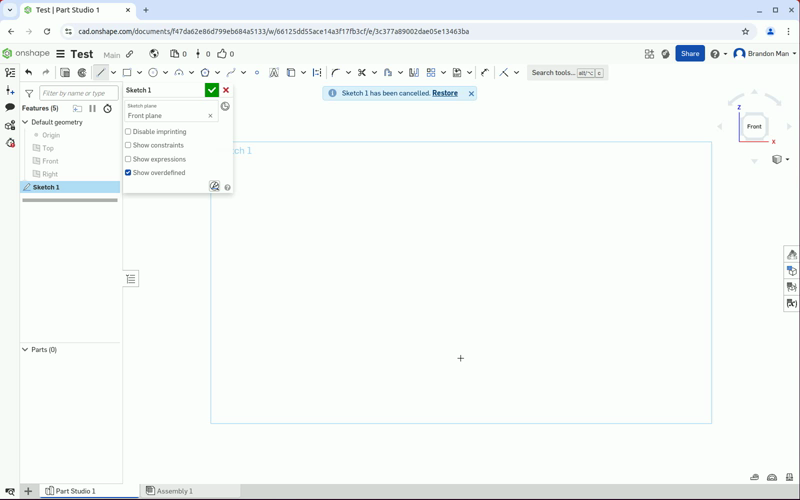
key_up(shift)
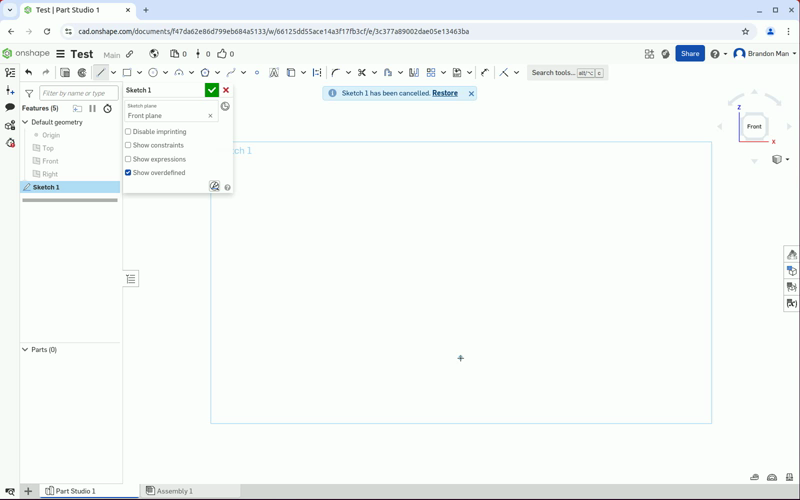
key_down(shift)
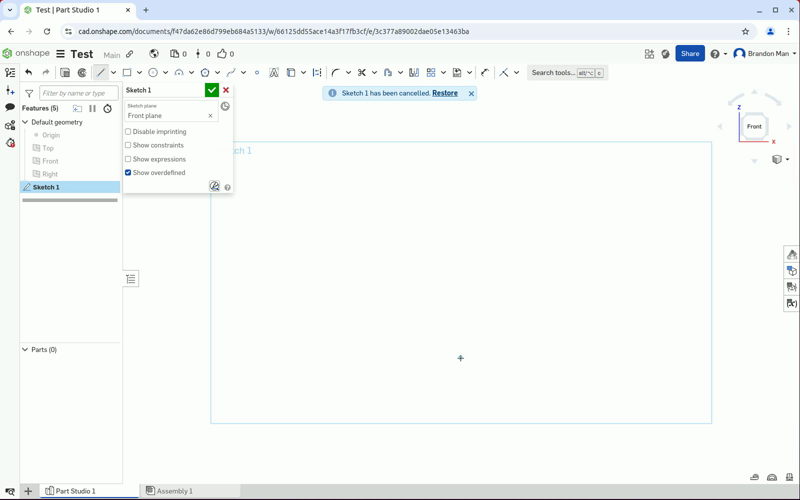
mouse_move(490, 357)
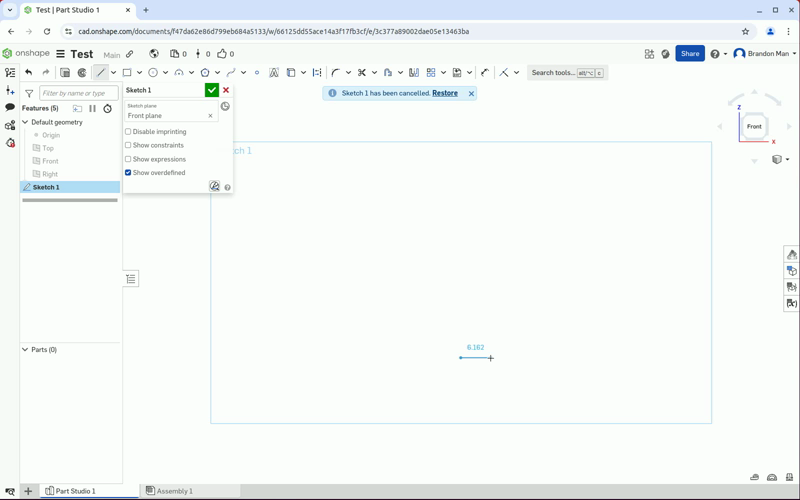
mouse_move(498, 357)
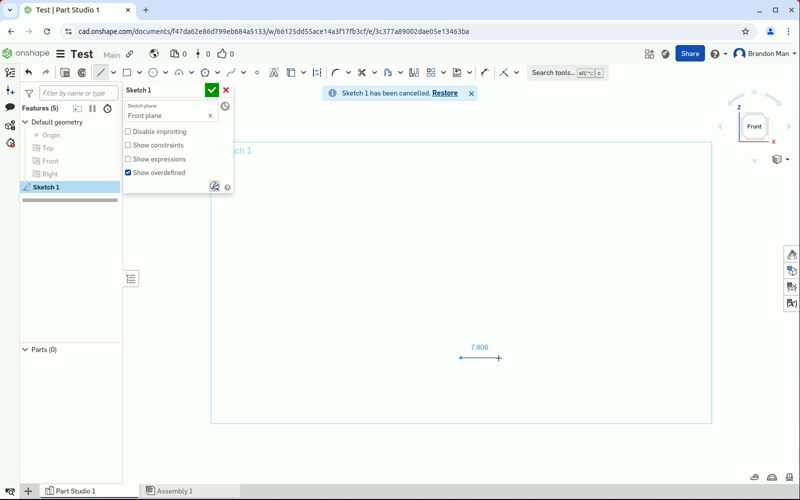
click(498, 357)
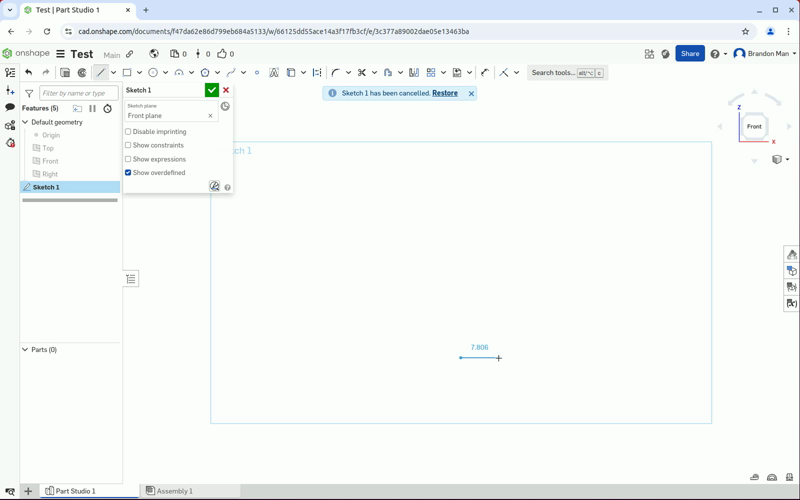
key_up(shift)
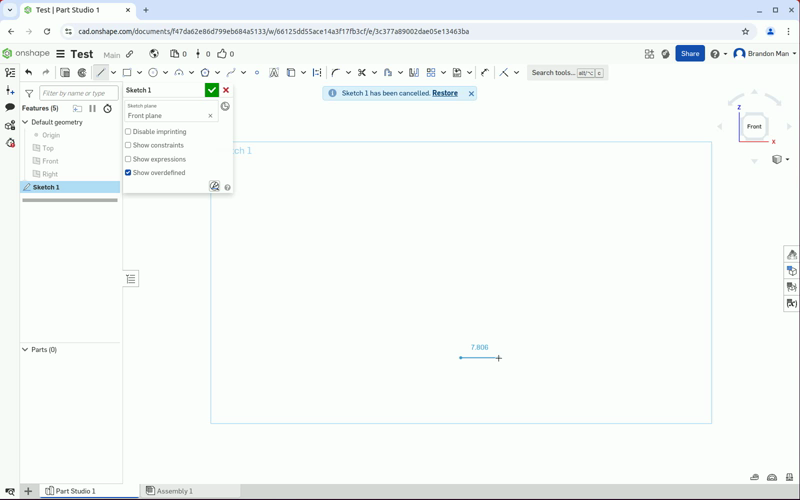
key_down(shift)
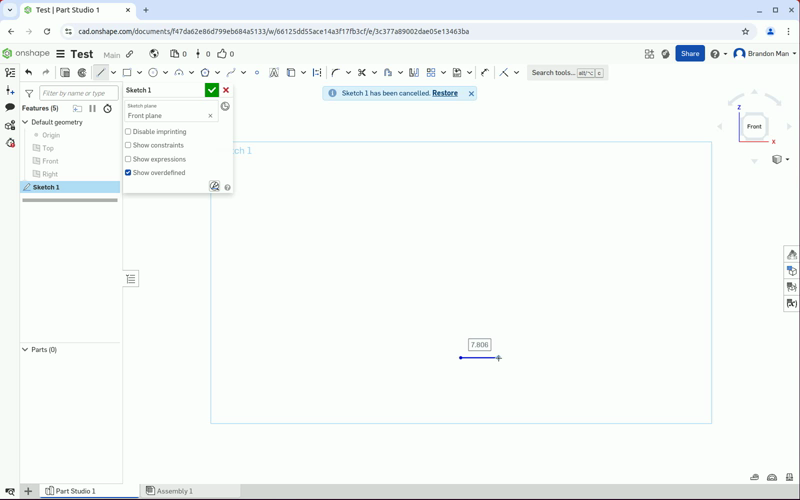
mouse_move(498, 282)
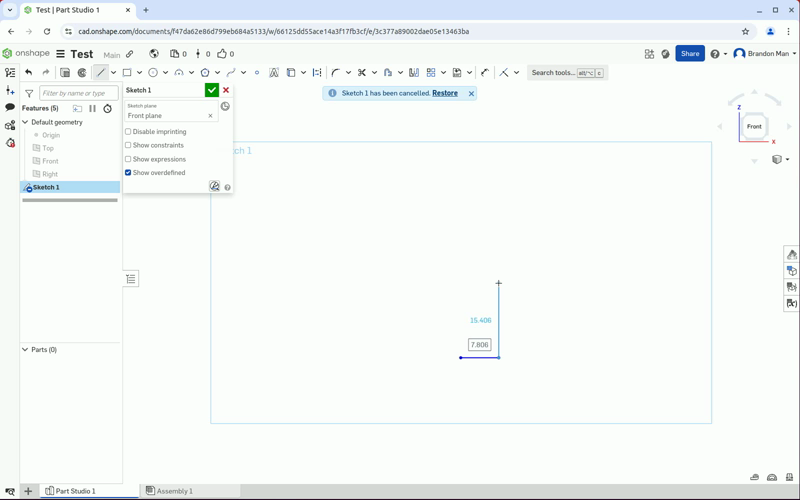
click(498, 282)
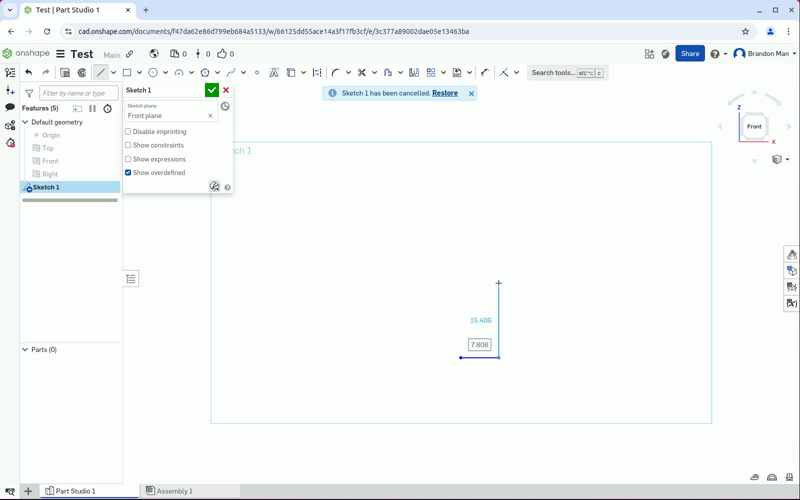
key_up(shift)
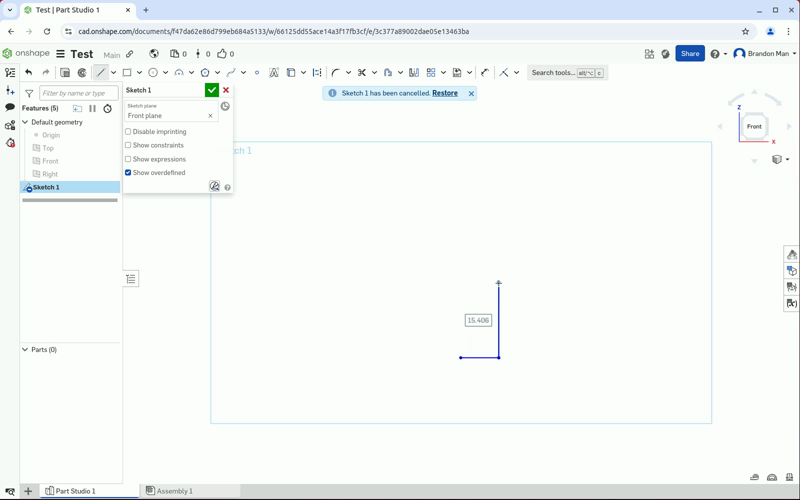
key_down(shift)
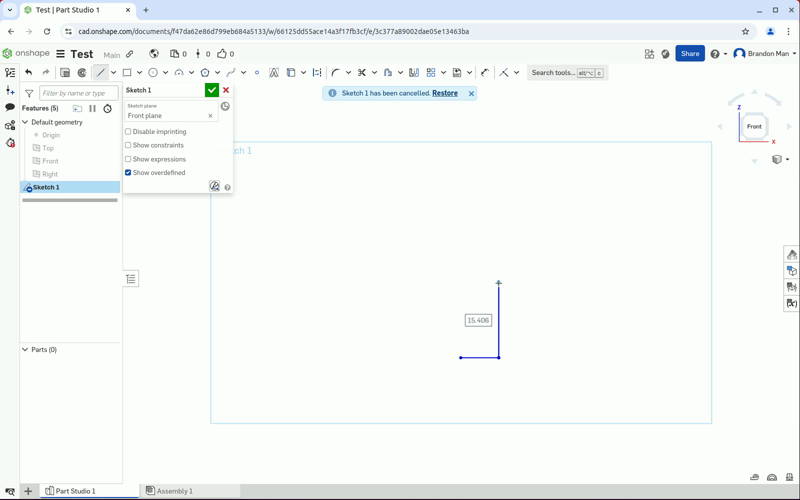
mouse_move(528, 282)
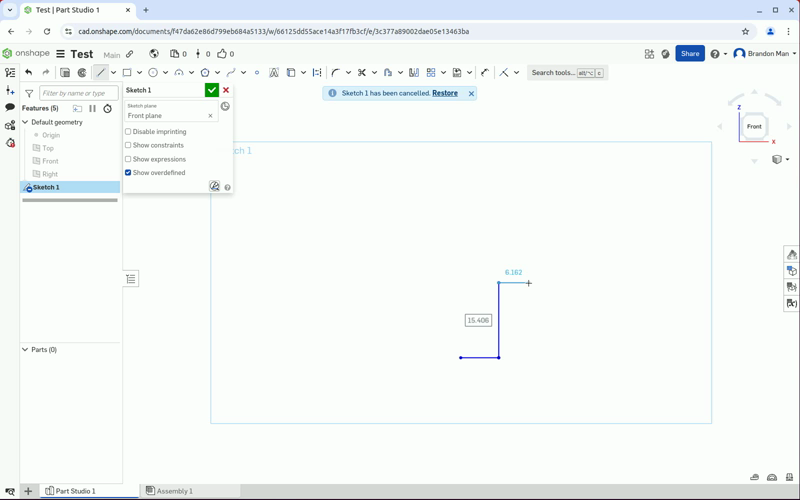
mouse_move(460, 282)
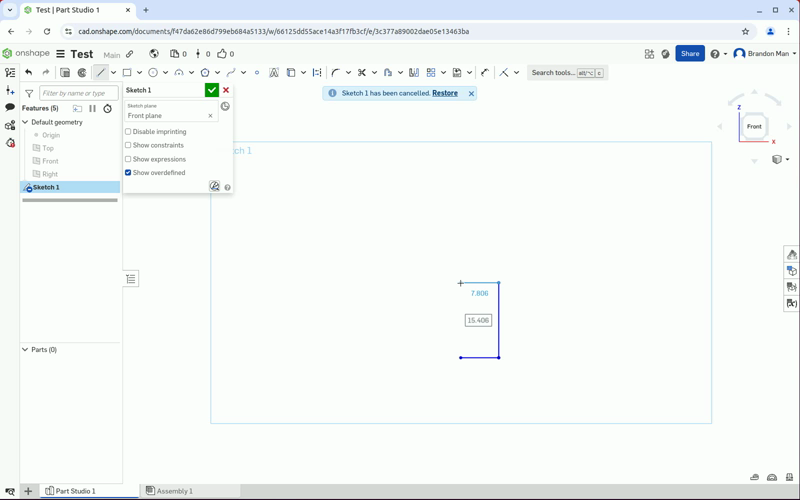
click(460, 282)
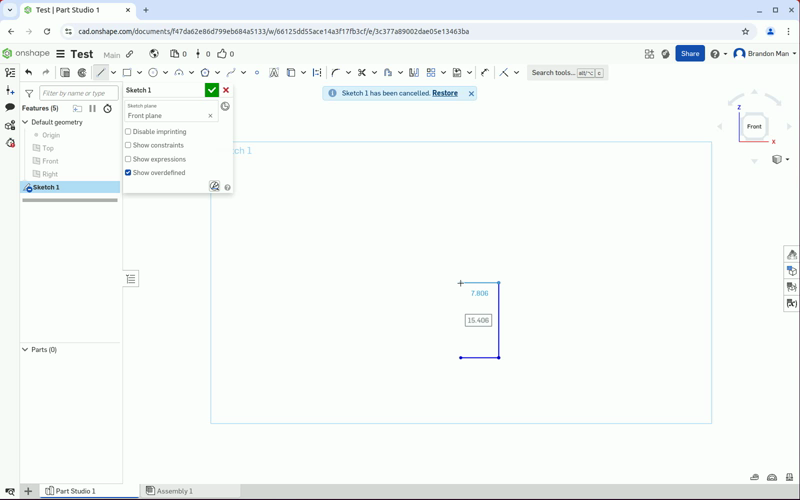
key_up(shift)
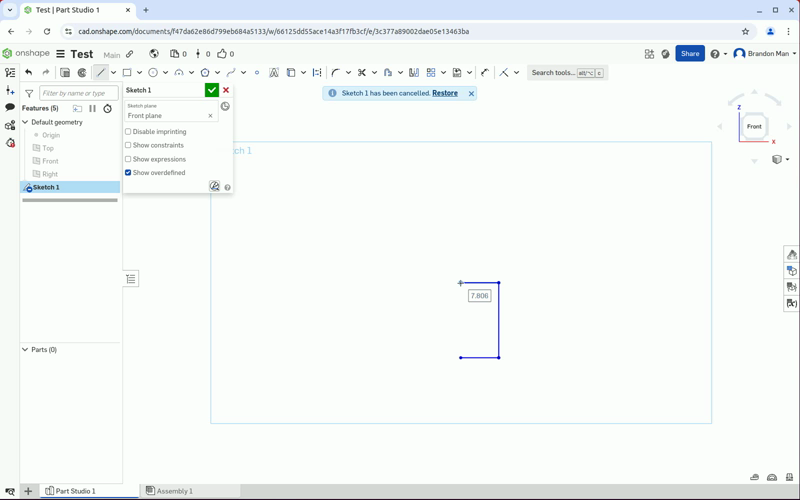
key_down(shift)
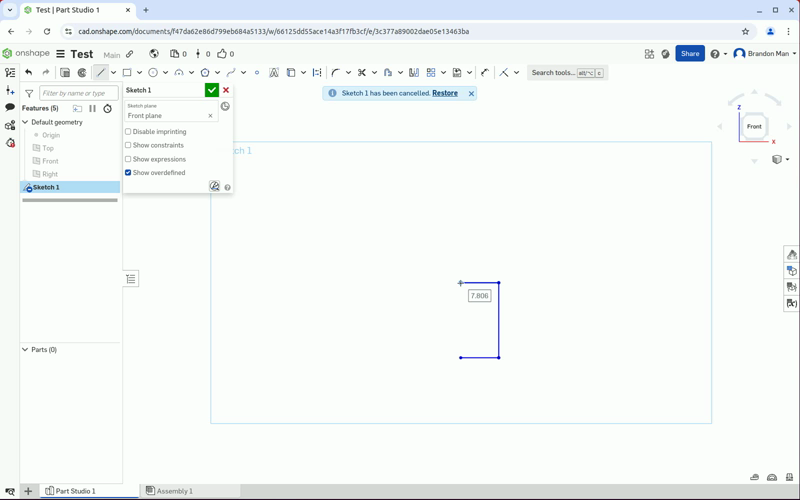
mouse_move(460, 357)
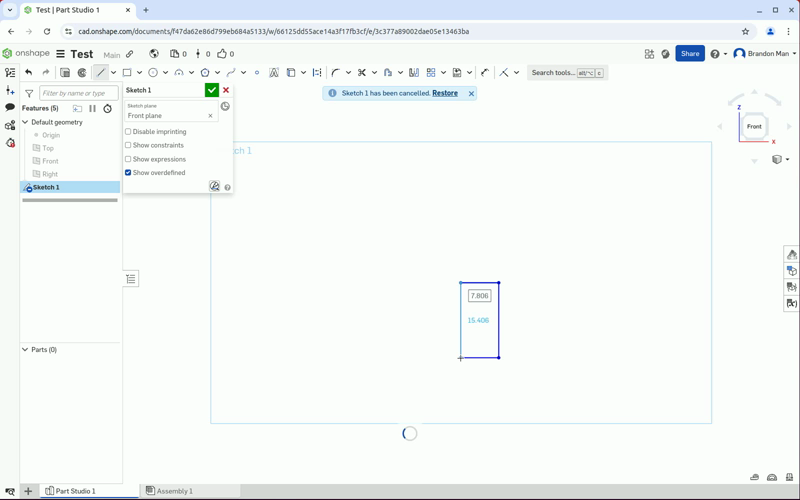
key_up(shift)
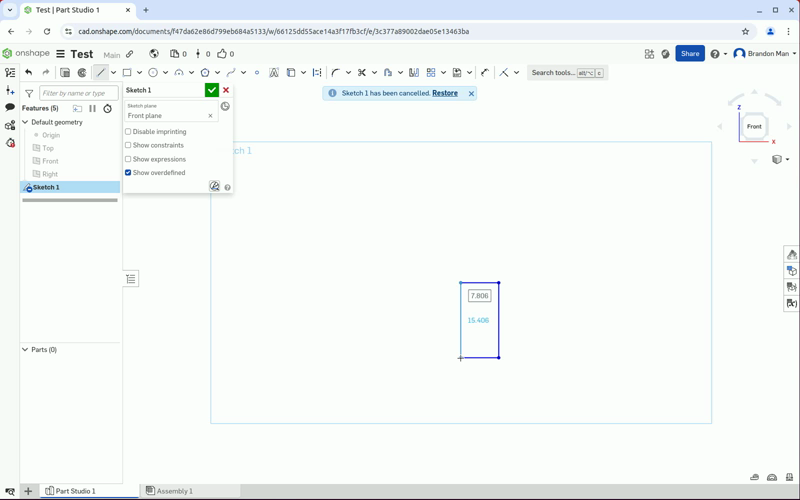
click(460, 357)
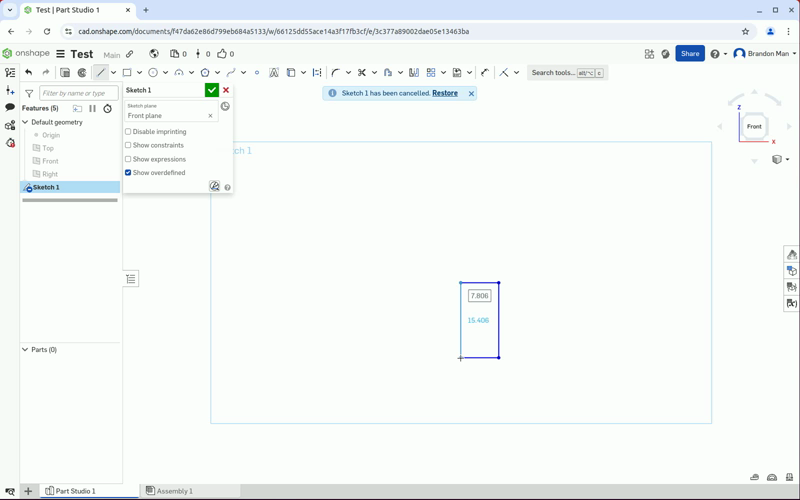
key(esc)
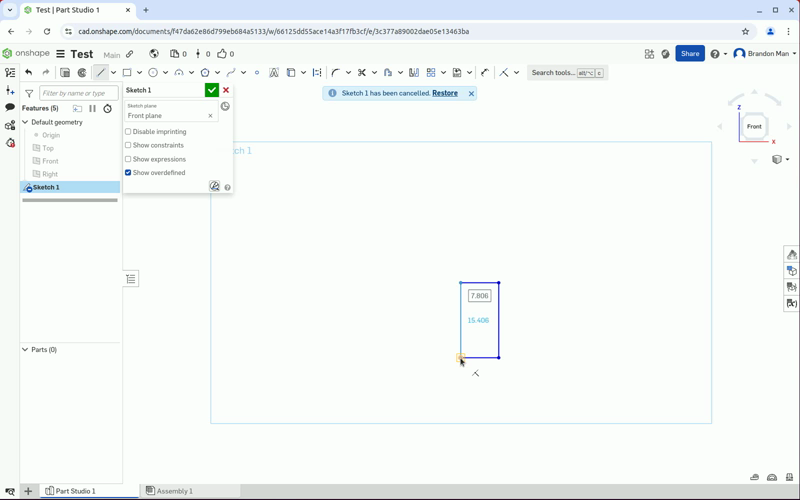
mouse_move(480, 347)
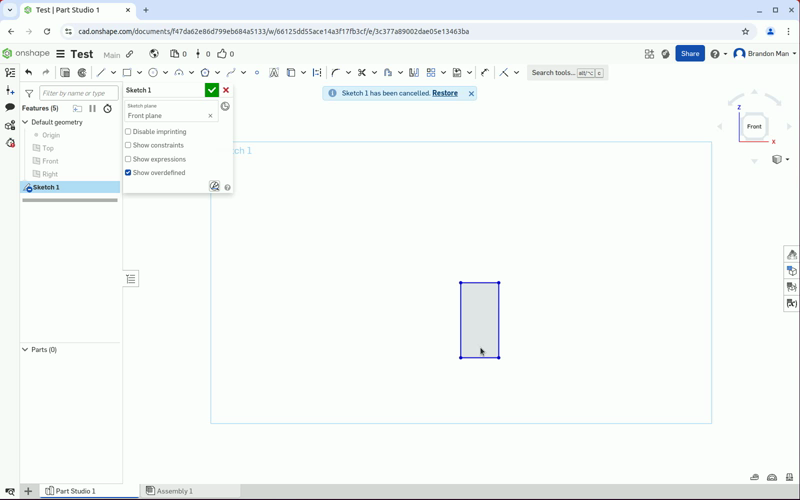
click(480, 347)
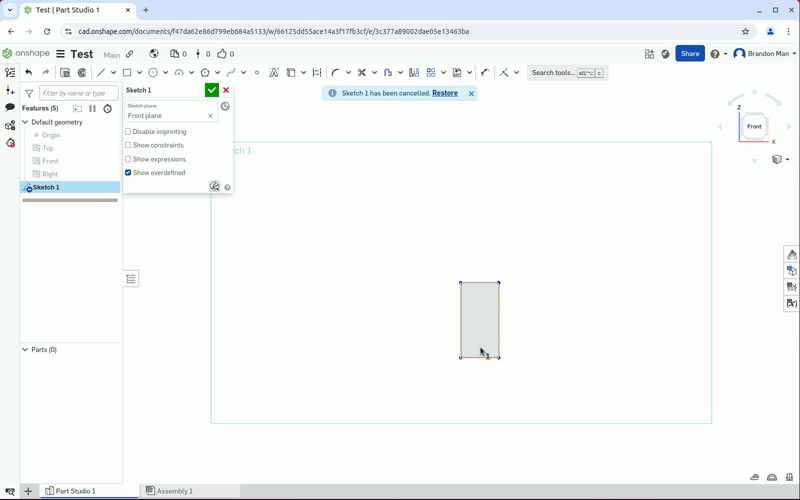
mouse_move(73, 352)
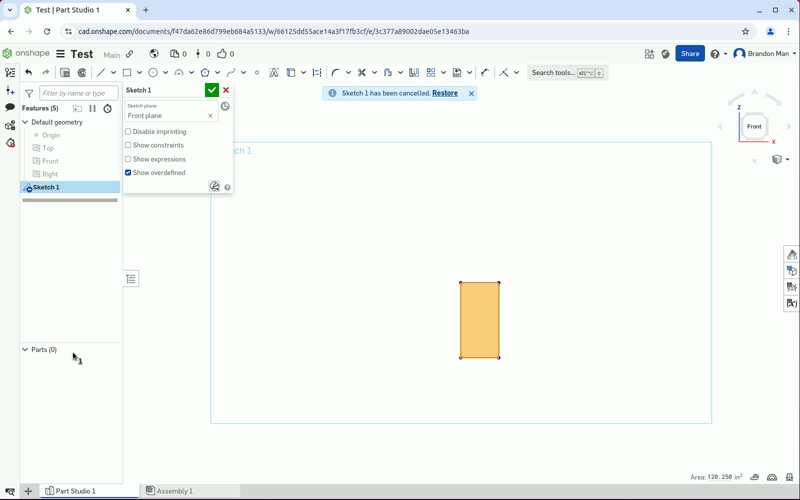
key(shift+y)
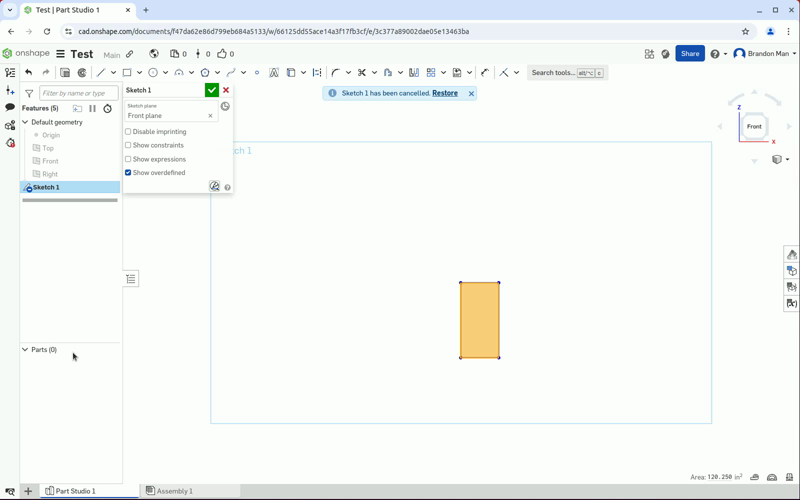
key(shift+e)
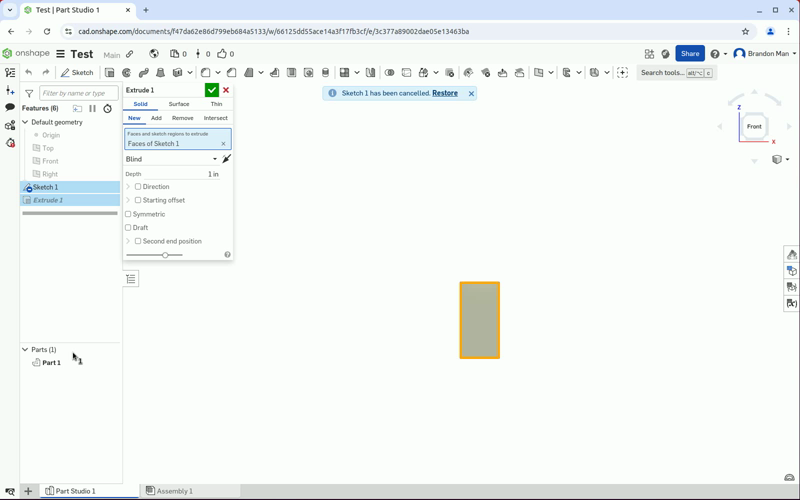
mouse_move(143, 106)
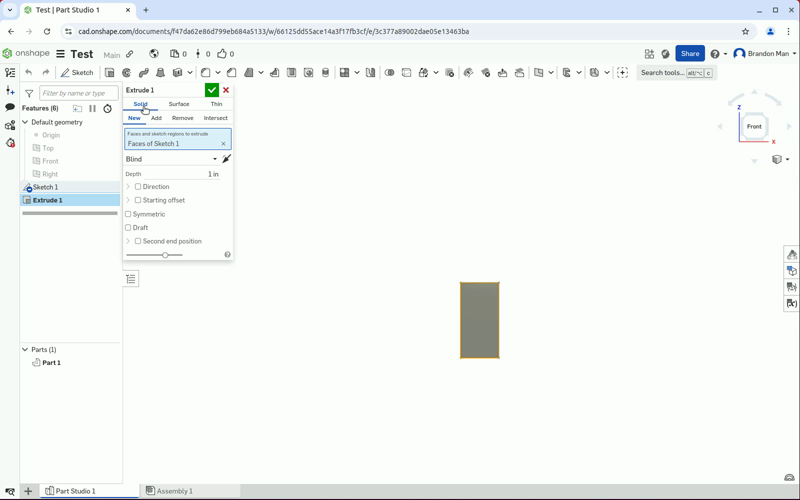
click(143, 106)
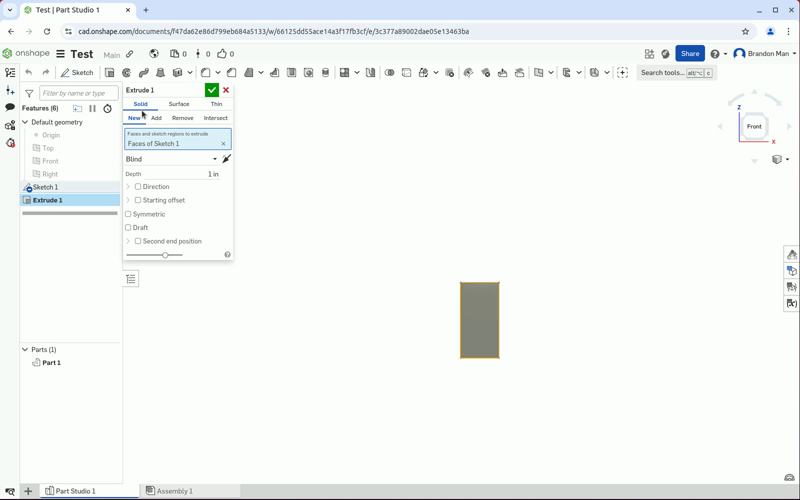
mouse_move(137, 120)
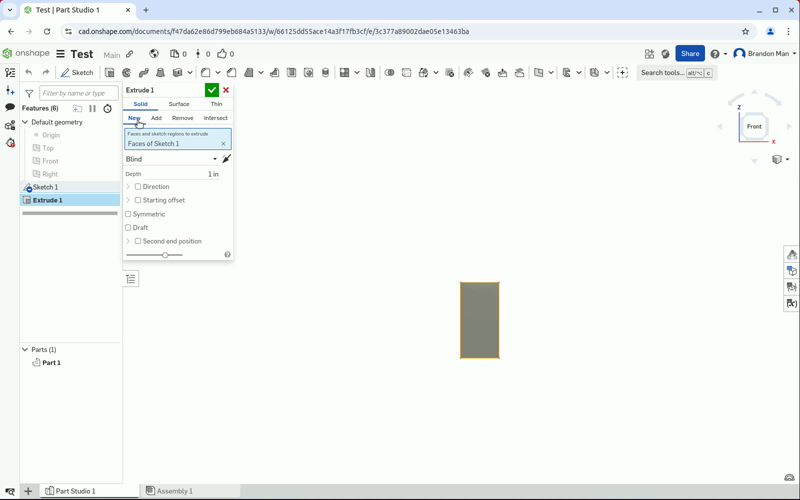
click(137, 120)
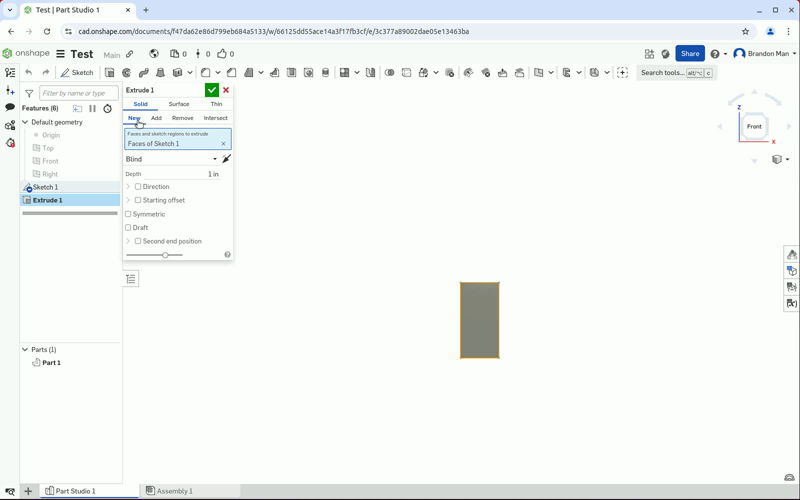
key(tab, 4)
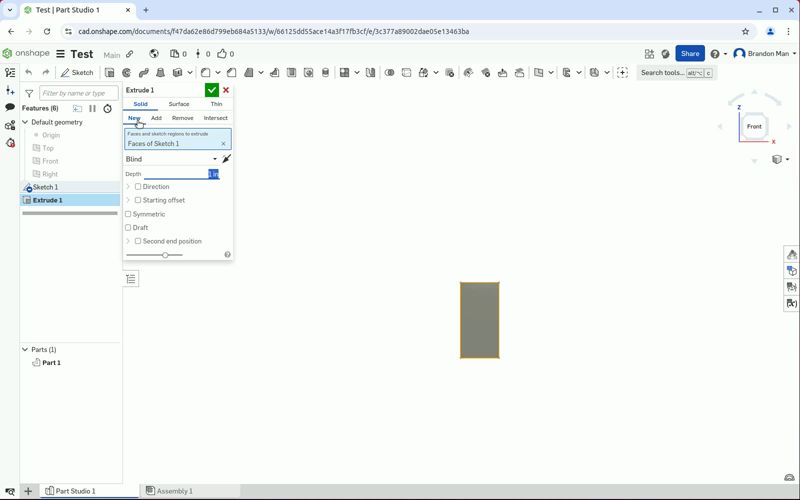
text(15.405)
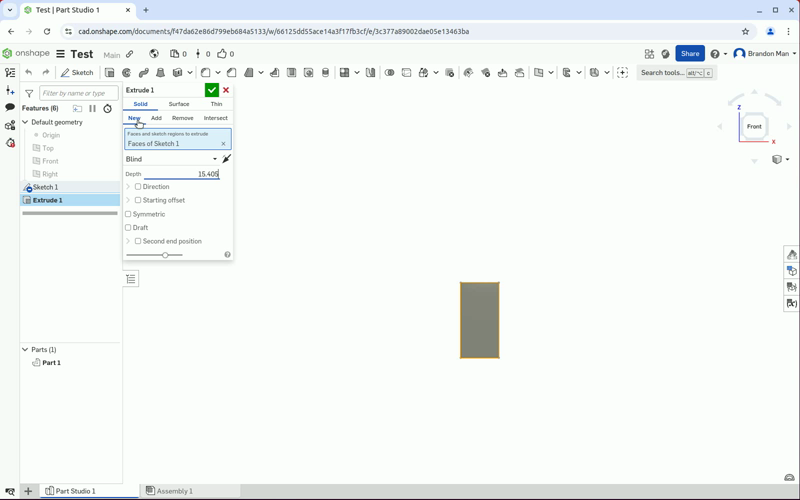
key(enter)
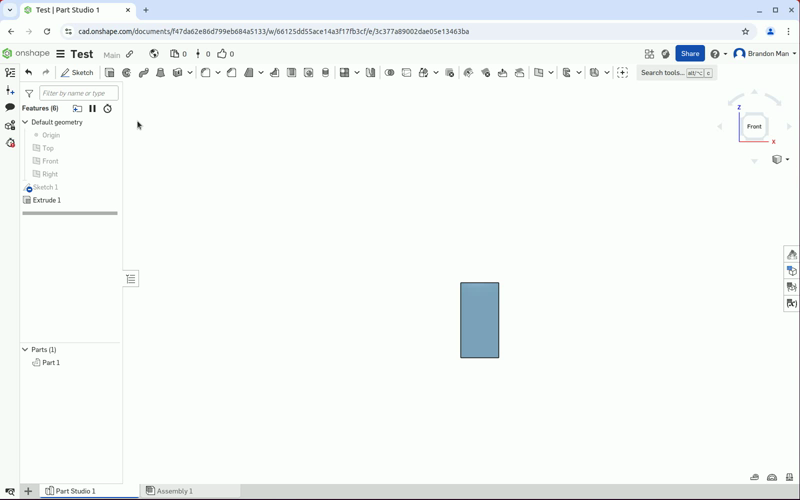
key(shift+h)
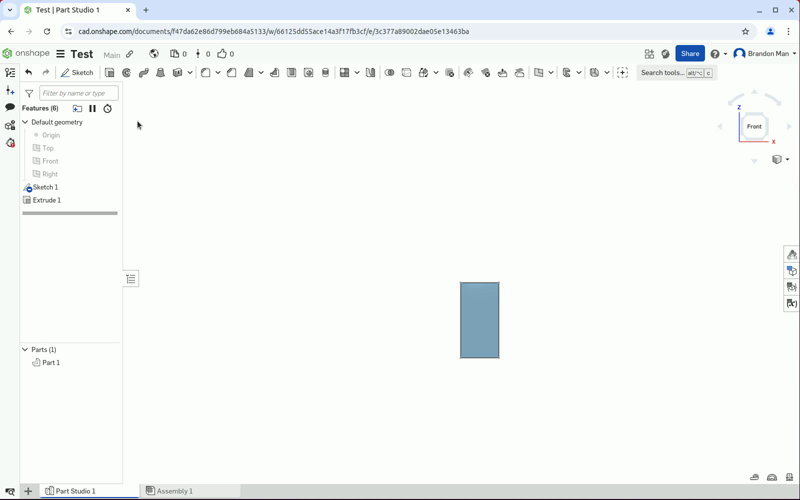
key(shift+h)
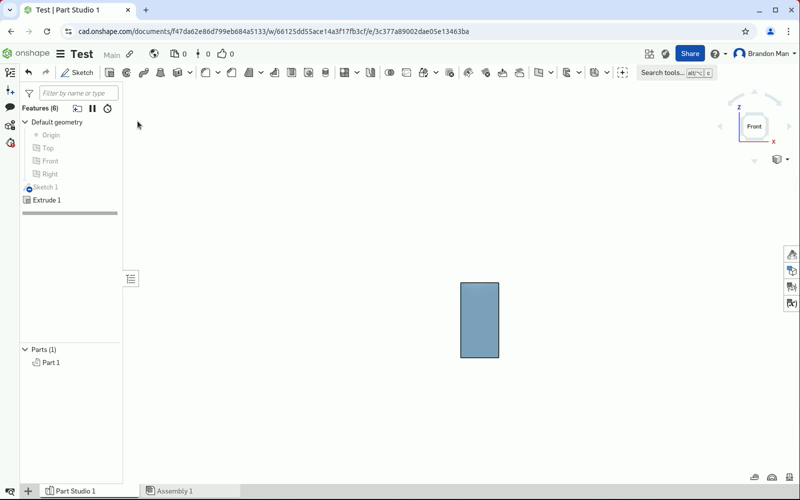
mouse_move(73, 189)
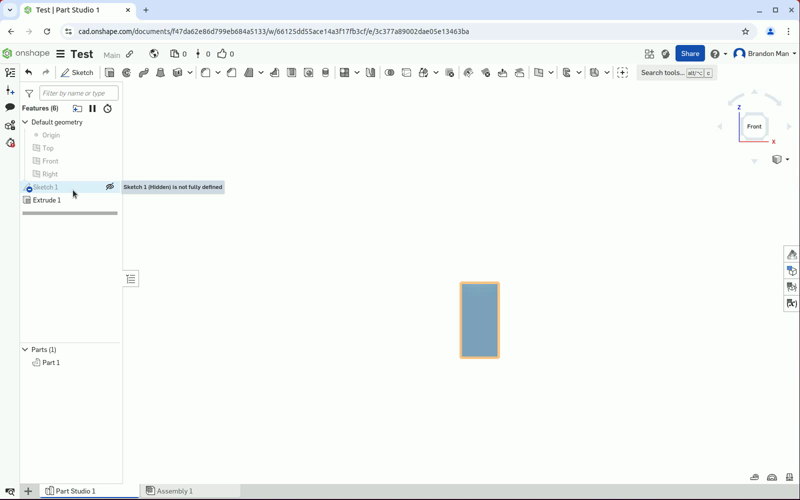
click(73, 189)
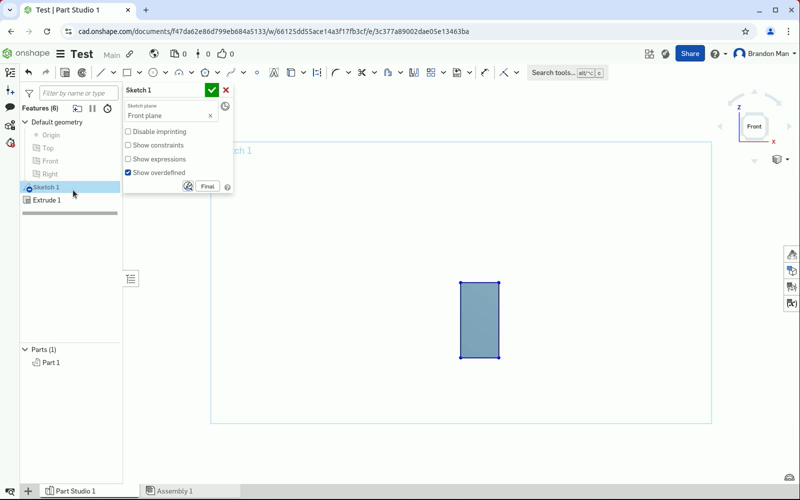
mouse_move(229, 92)
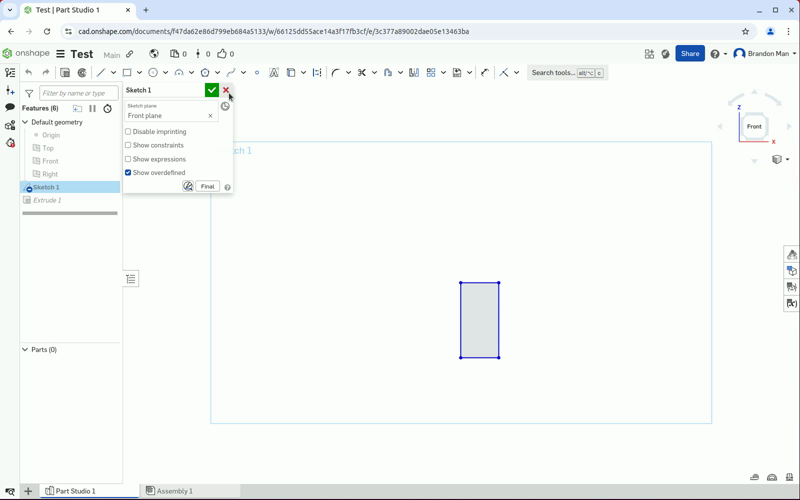
click(229, 92)
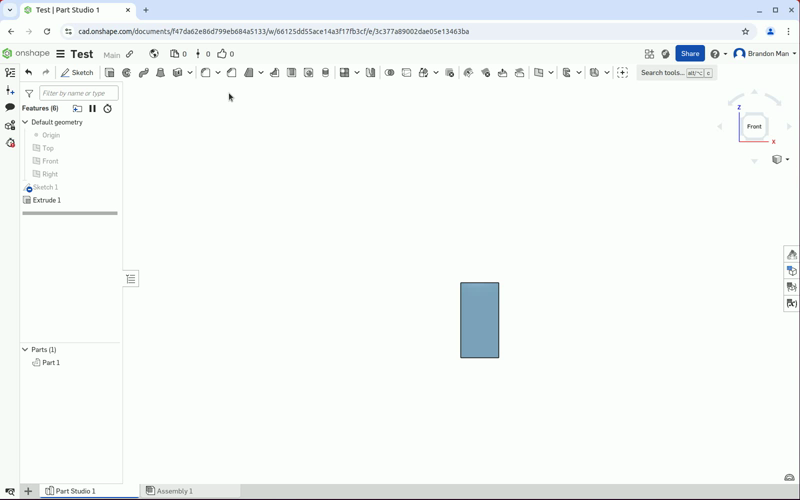
mouse_move(541, 75)
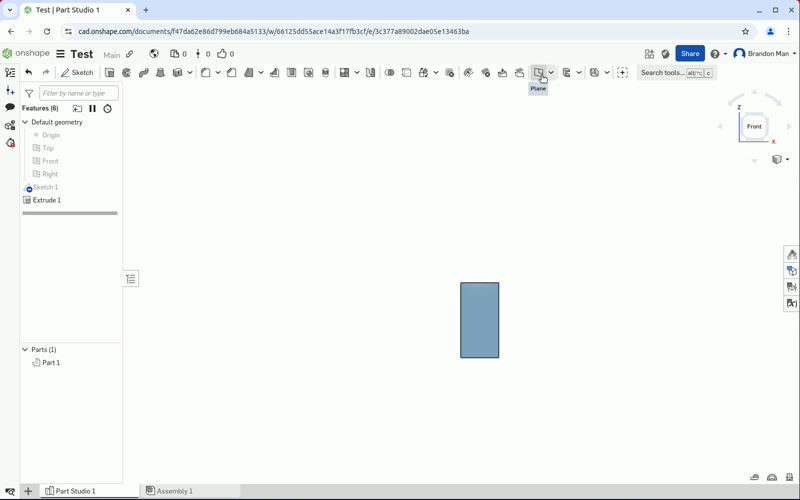
click(541, 75)
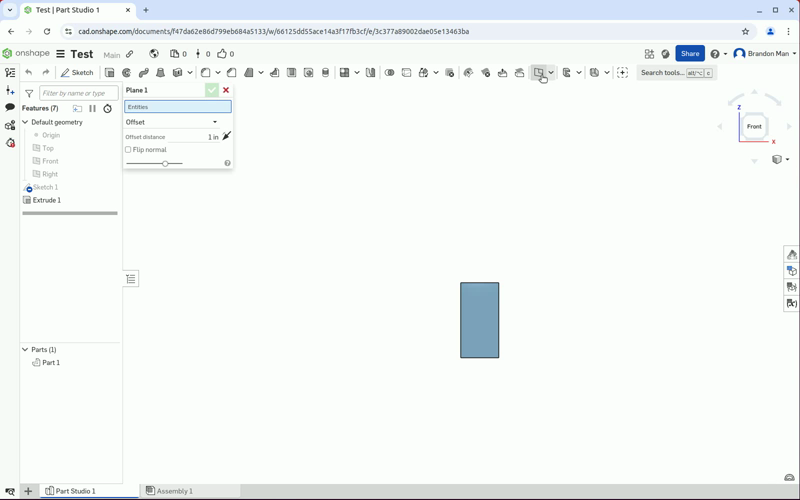
mouse_move(73, 163)
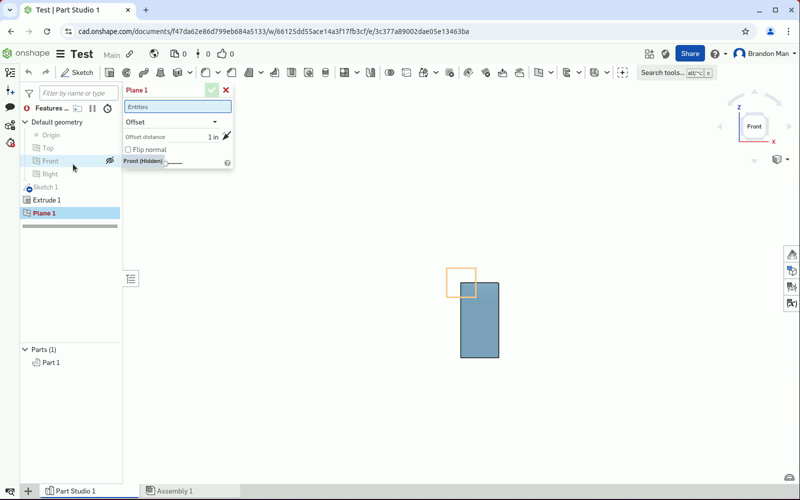
click(73, 163)
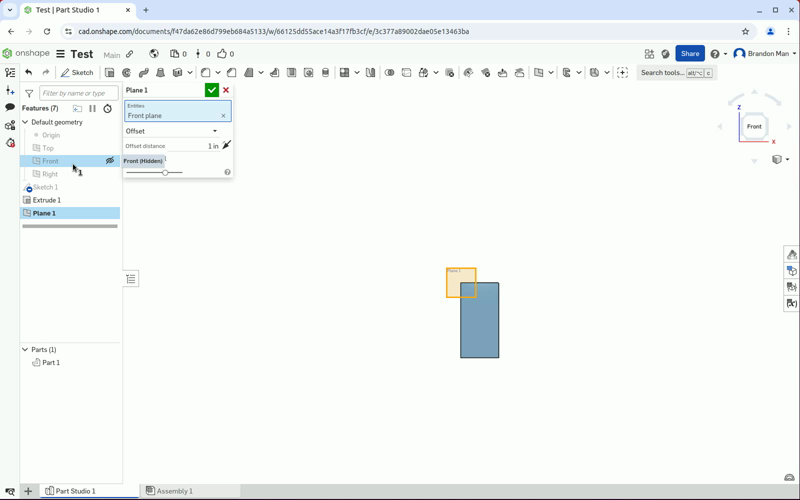
key(tab, 2)
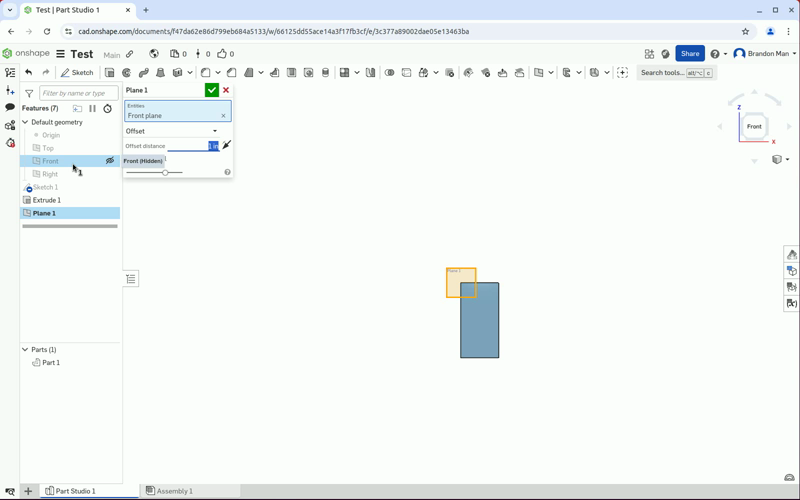
text(15.405)
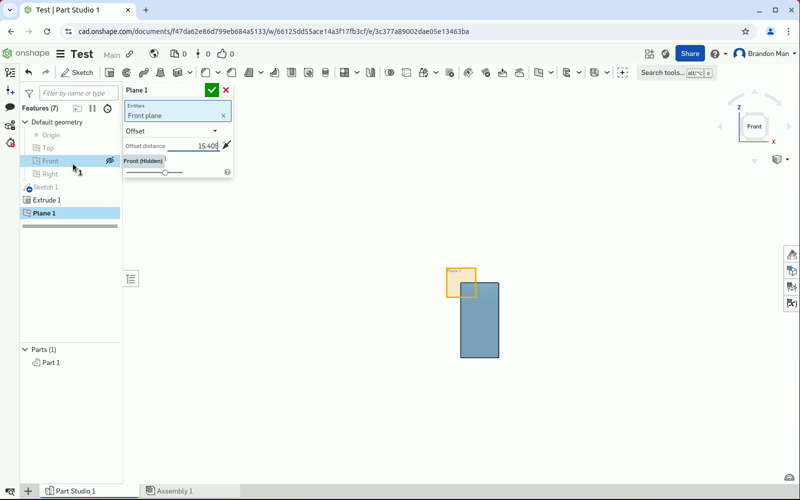
key(enter, 2)
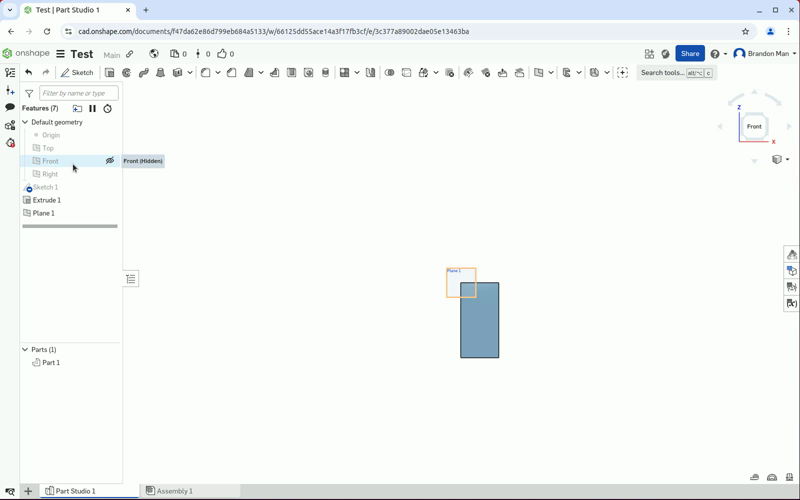
key(shift+s)
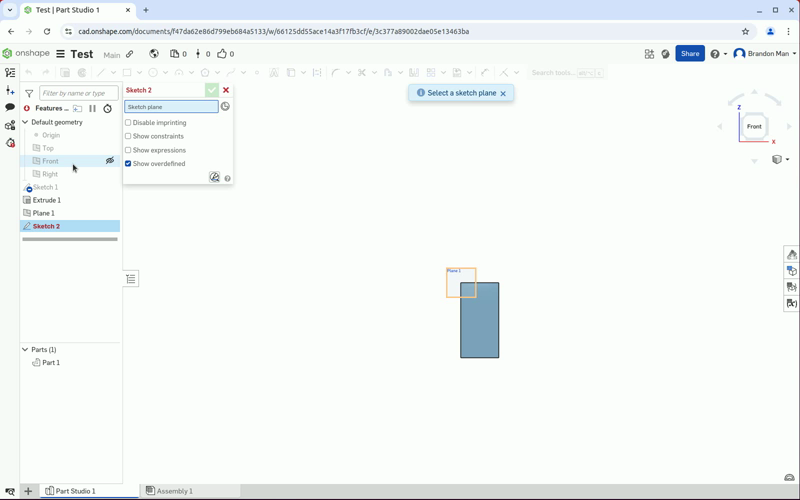
mouse_move(73, 215)
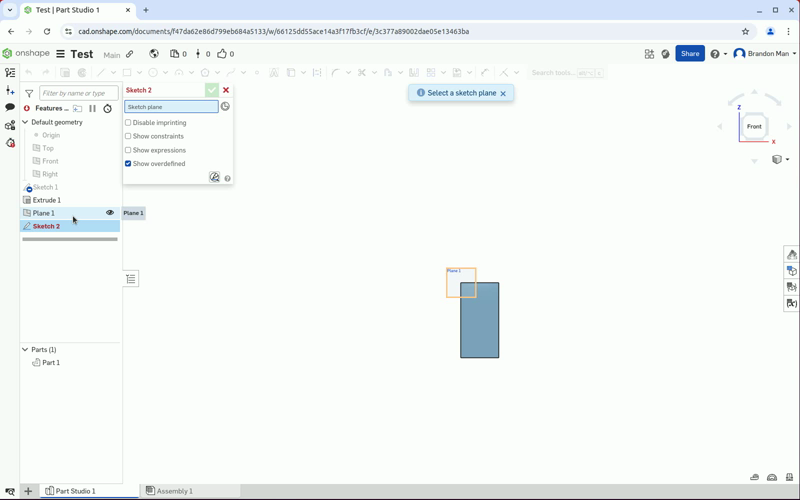
click(73, 215)
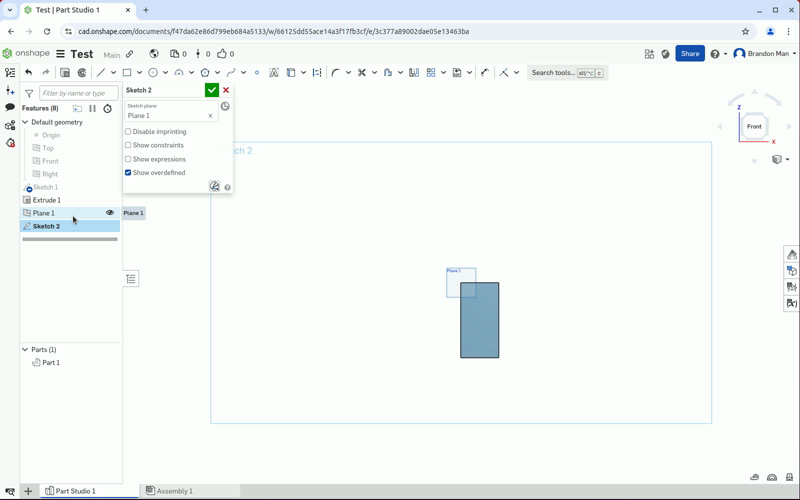
mouse_move(73, 352)
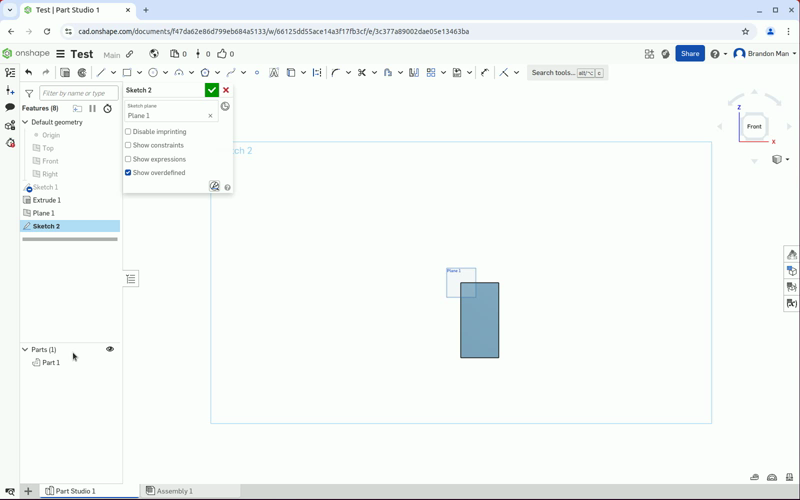
key(y)
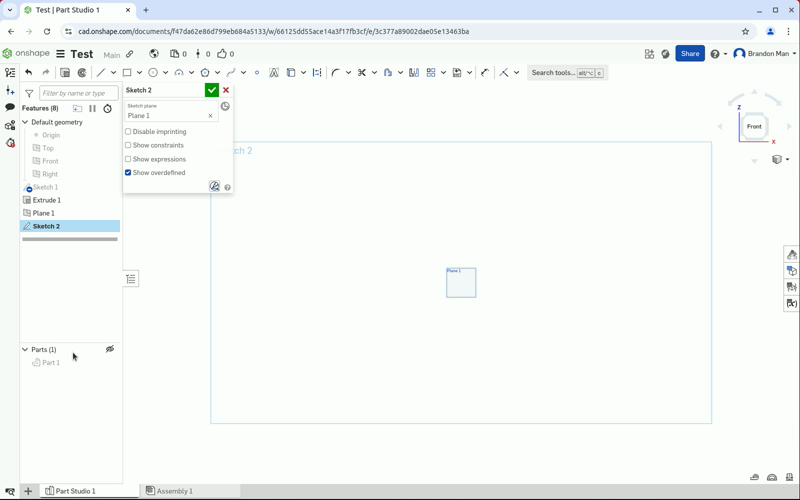
key(l)
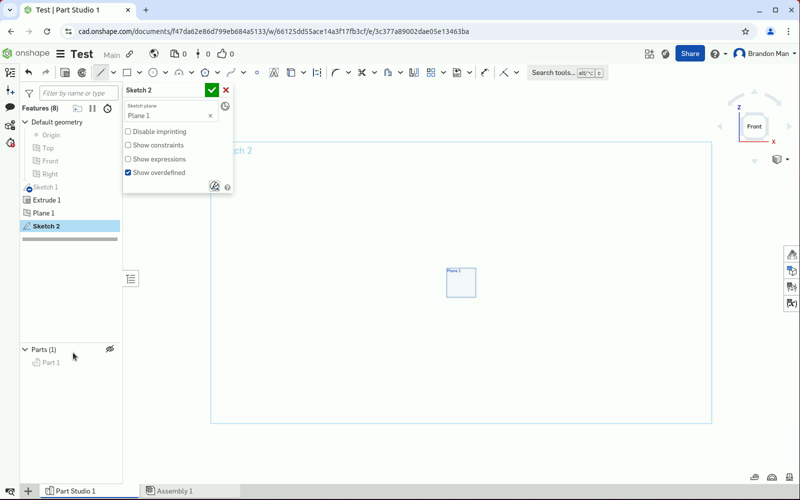
key_down(shift)
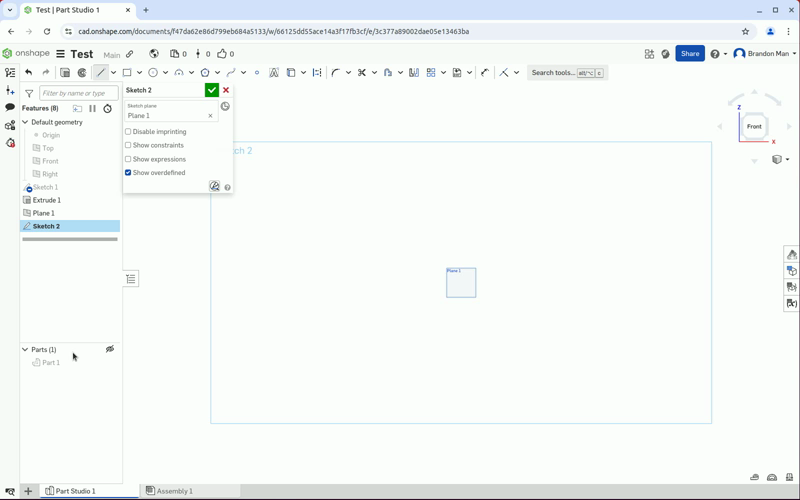
mouse_move(460, 315)
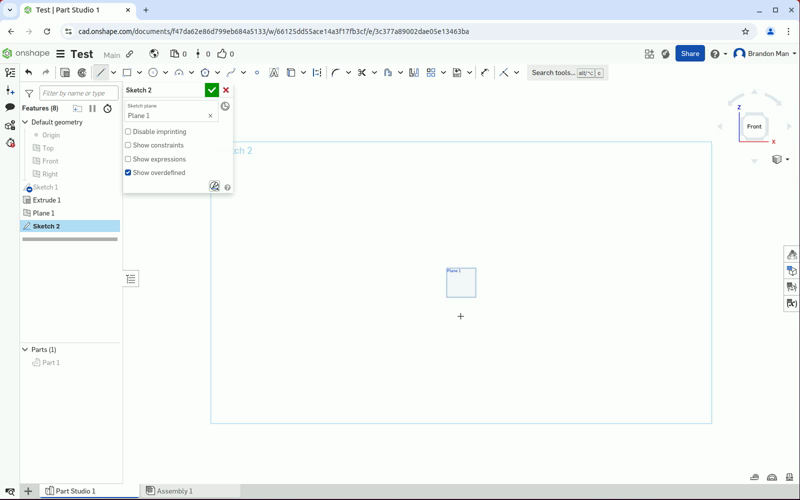
click(460, 315)
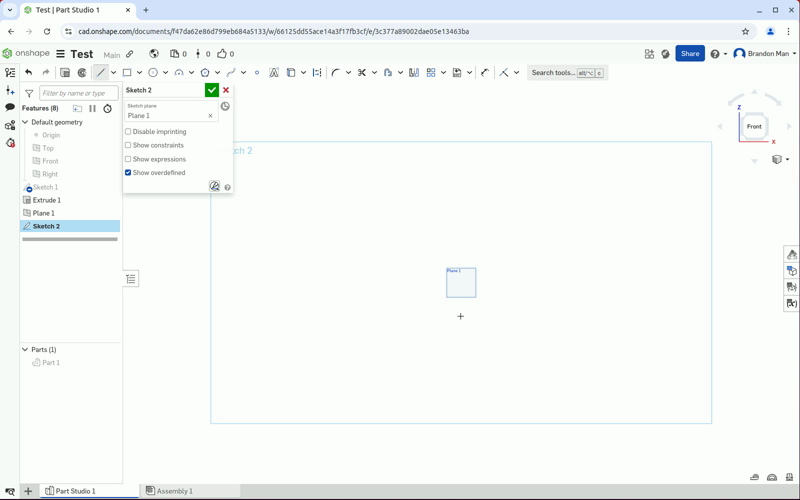
key_up(shift)
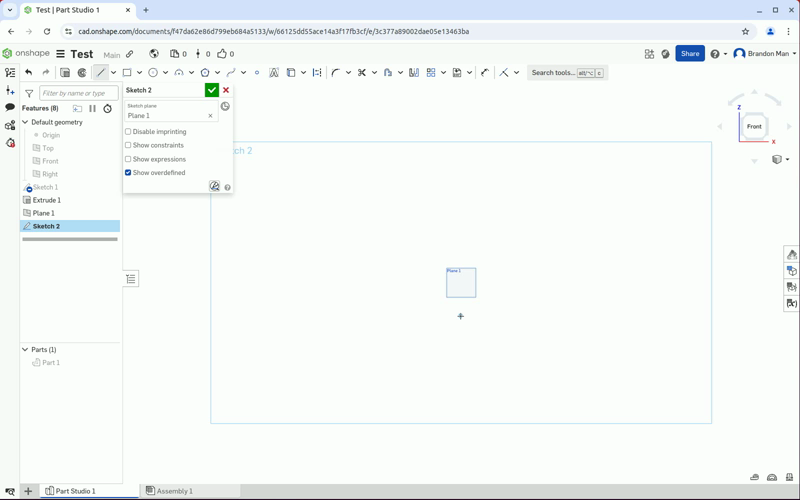
key_down(shift)
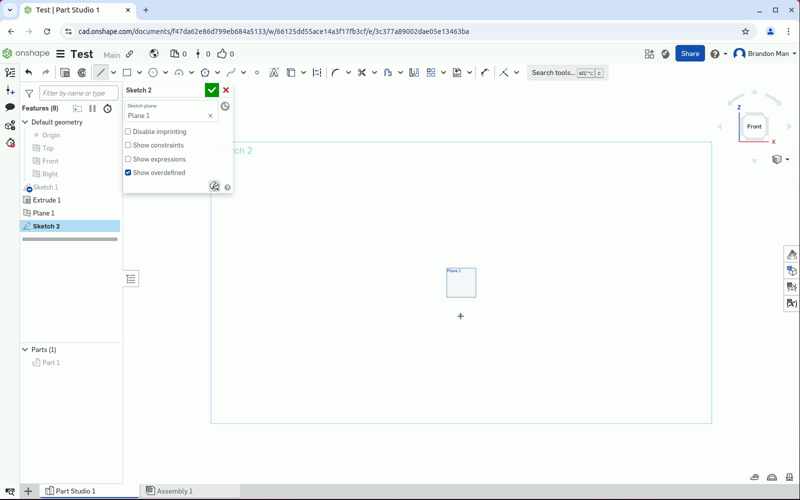
mouse_move(490, 315)
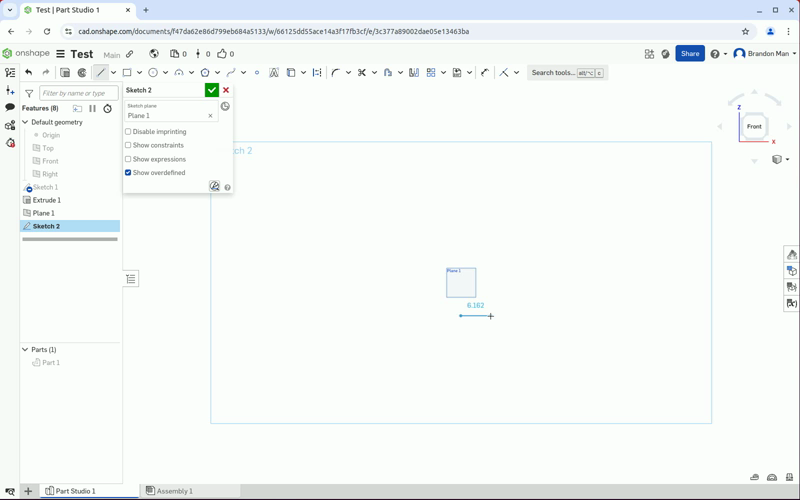
mouse_move(499, 315)
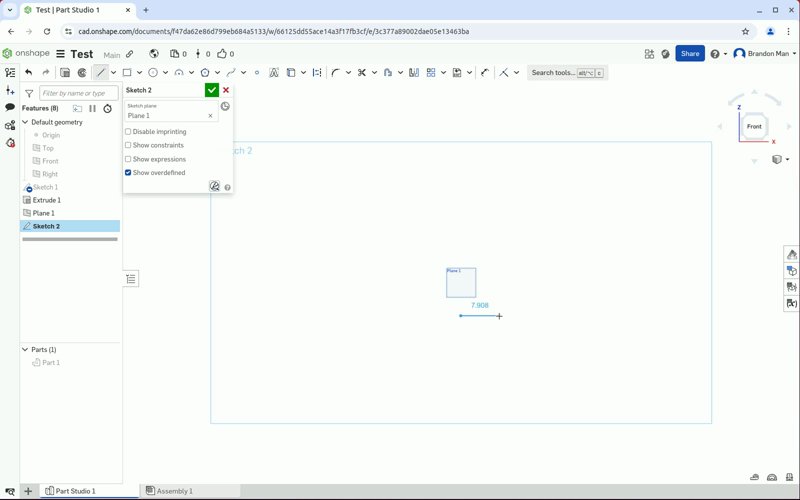
click(499, 315)
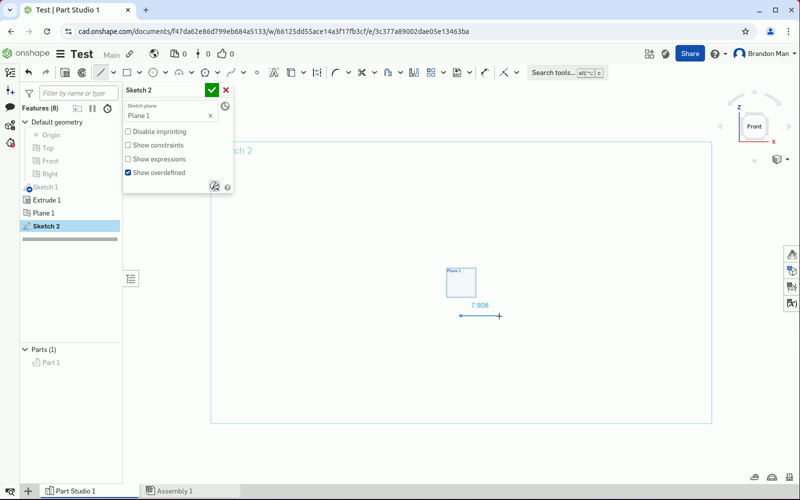
key_up(shift)
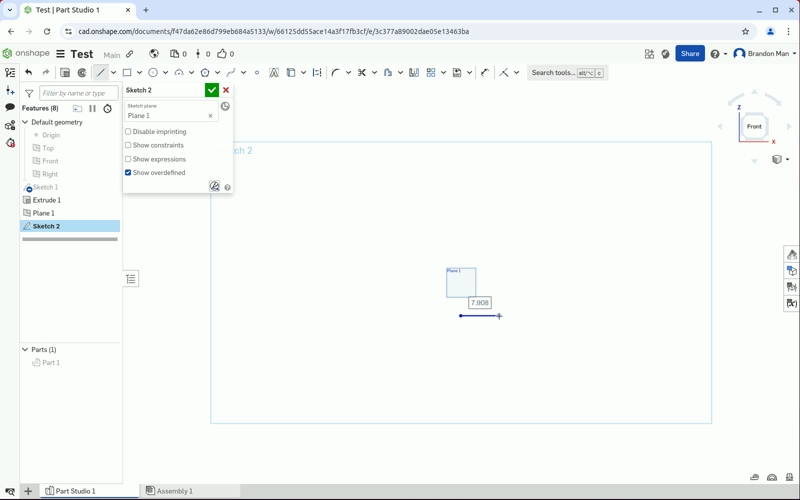
key_down(shift)
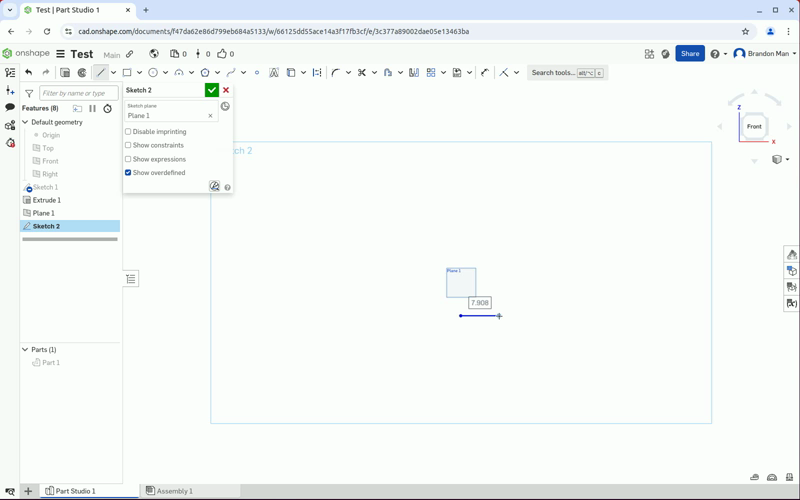
mouse_move(529, 315)
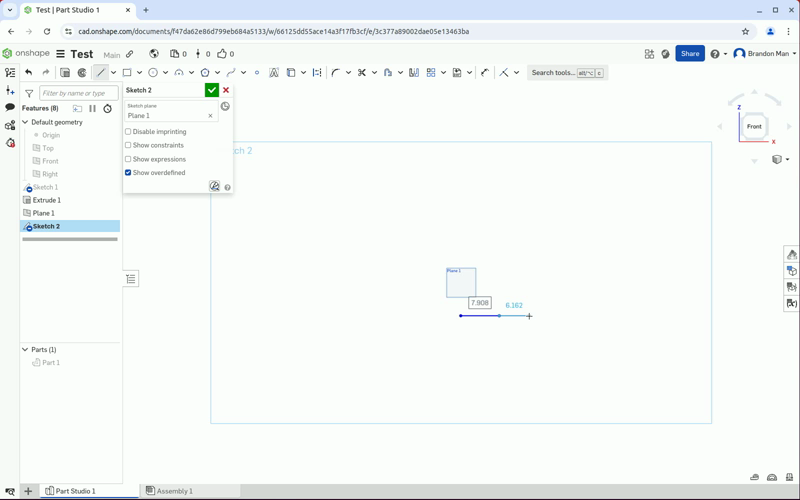
mouse_move(499, 282)
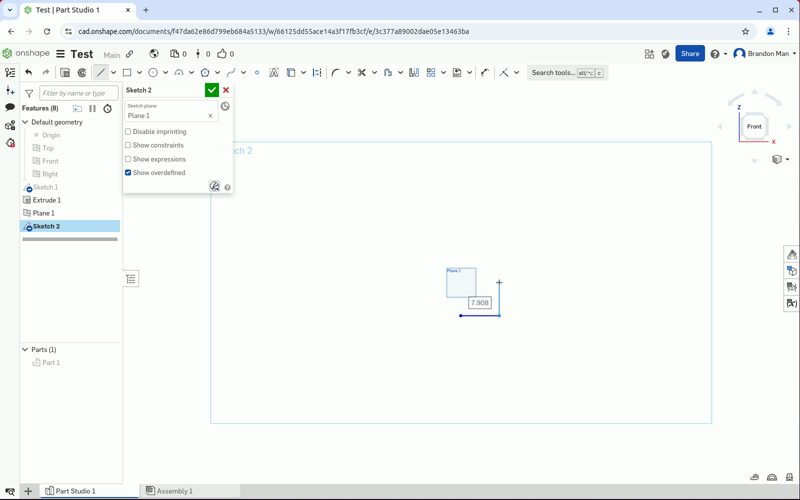
click(499, 282)
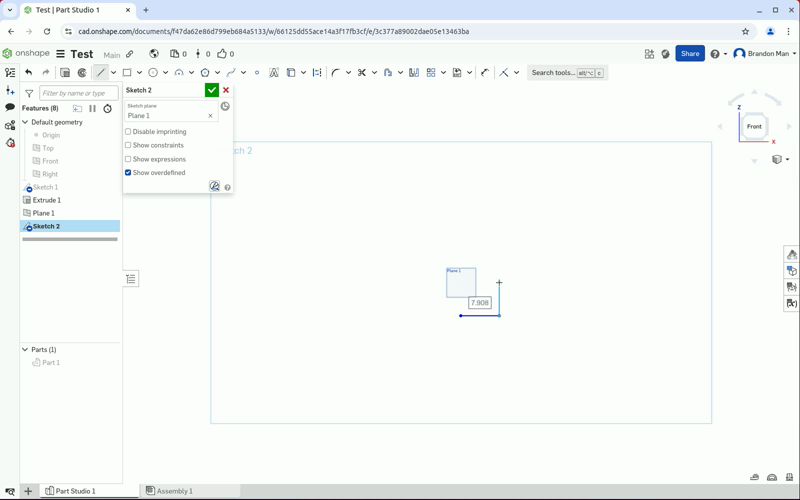
key_up(shift)
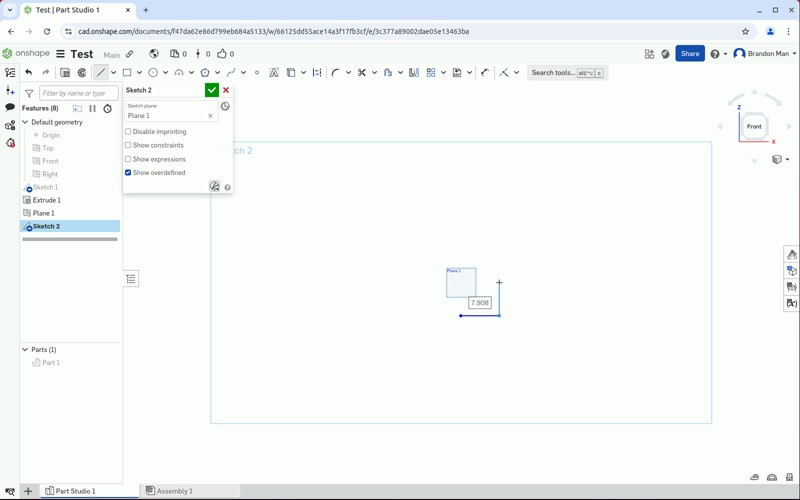
key_down(shift)
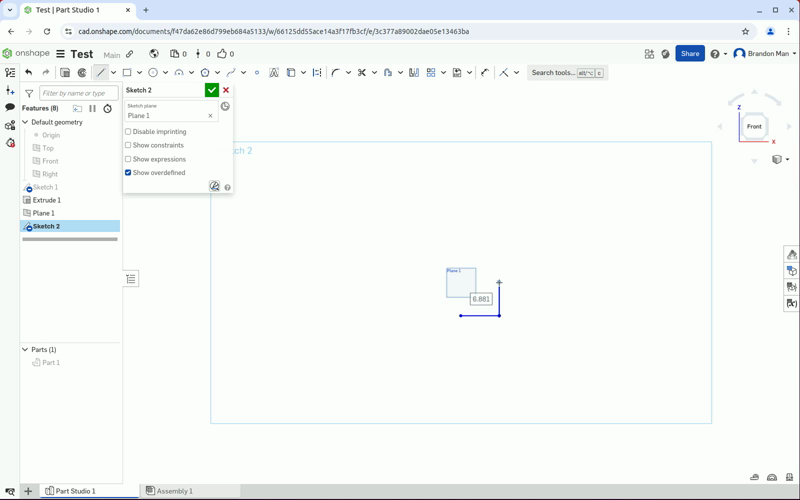
mouse_move(529, 282)
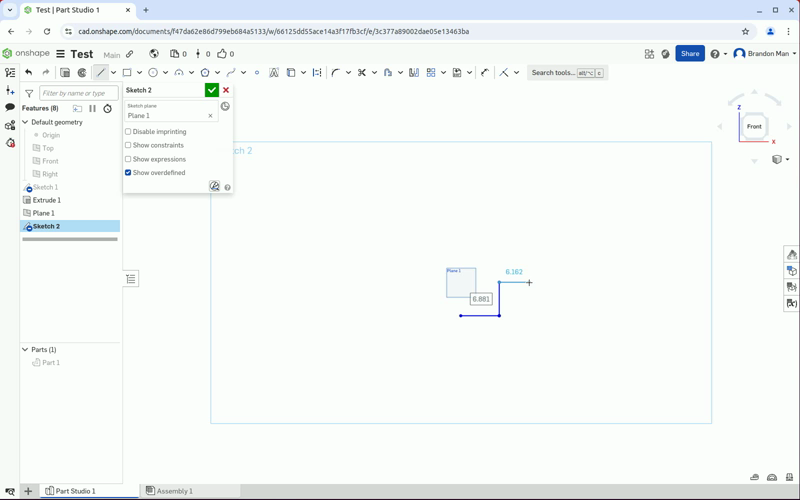
mouse_move(460, 282)
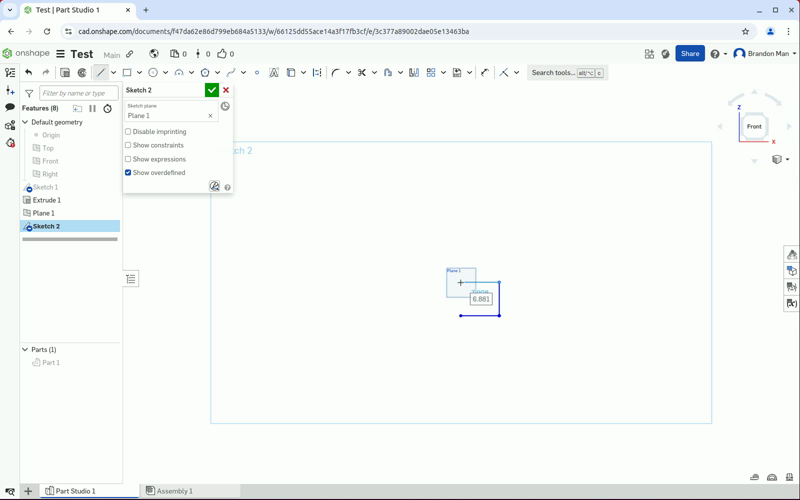
click(460, 282)
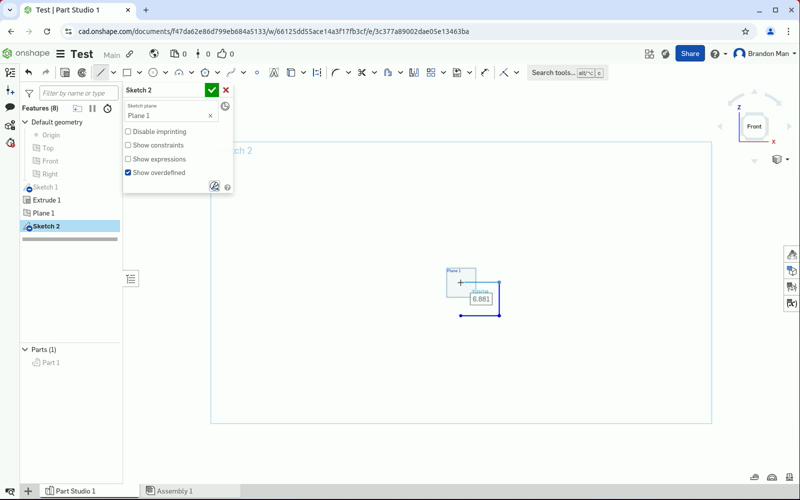
key_up(shift)
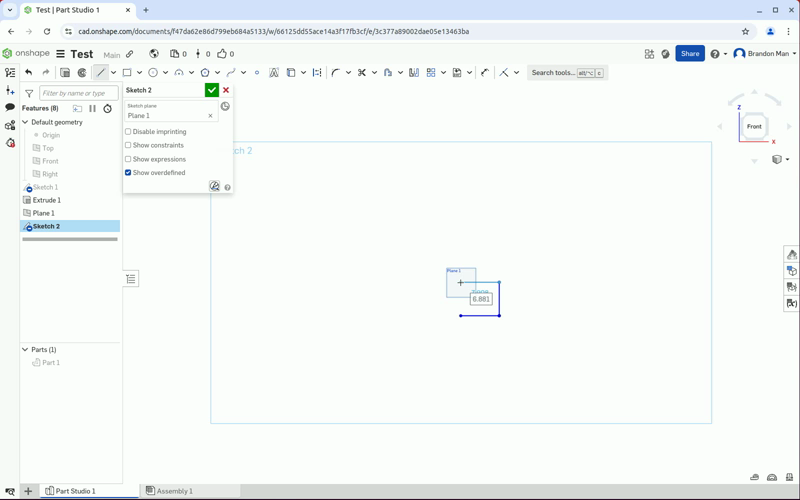
mouse_move(490, 282)
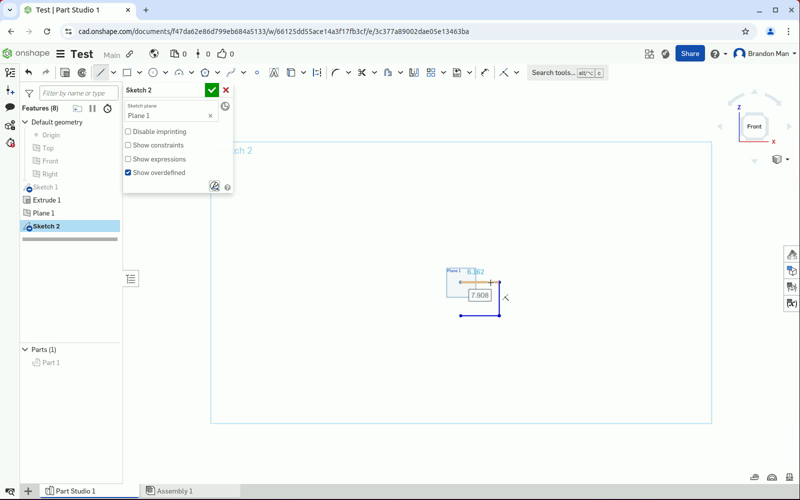
key_down(shift)
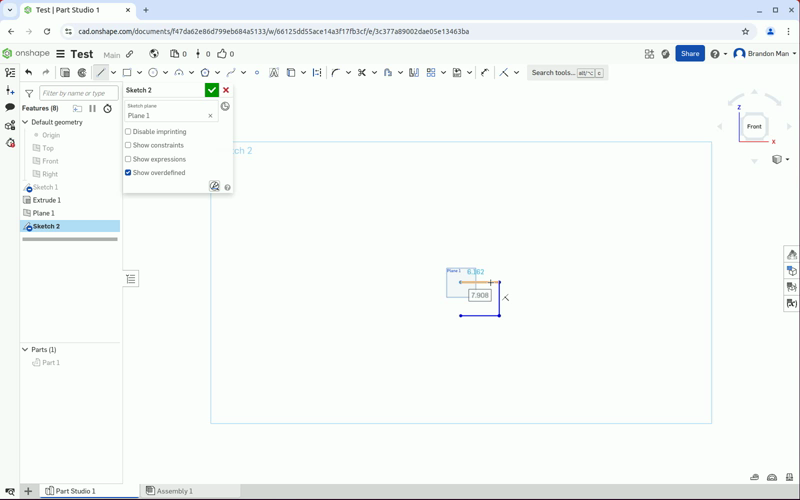
mouse_move(460, 315)
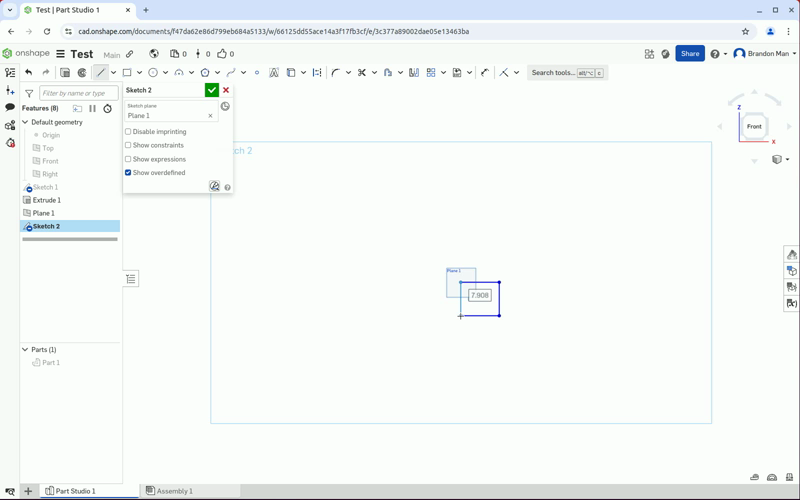
key_up(shift)
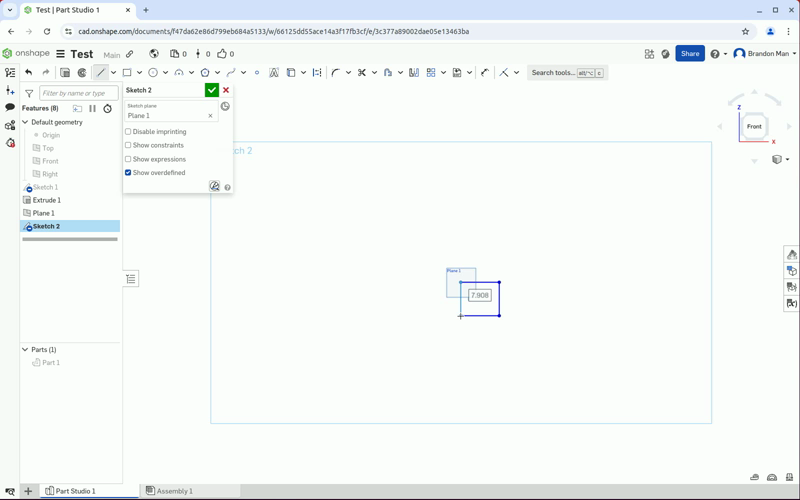
click(460, 315)
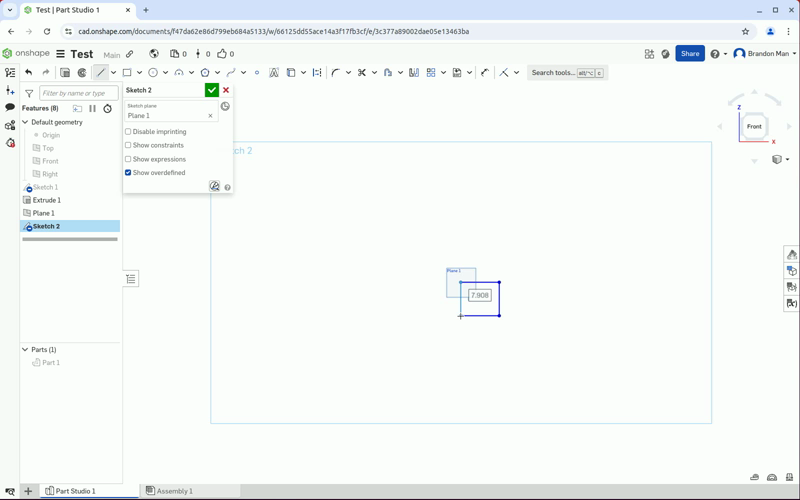
key(esc)
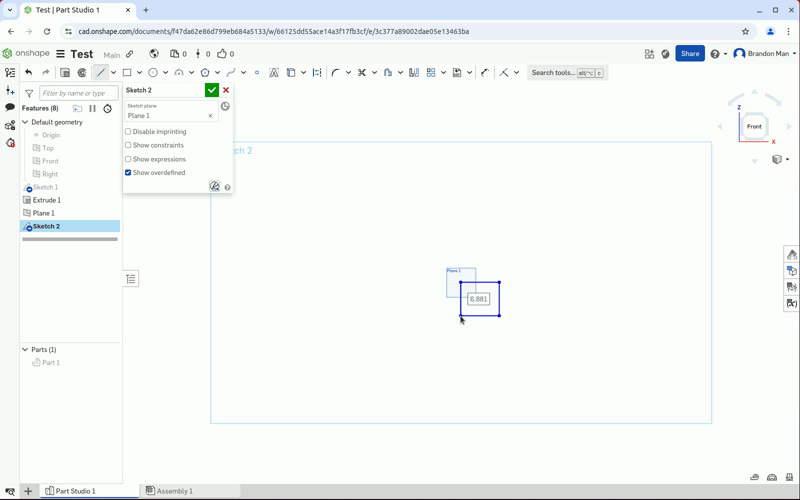
mouse_move(471, 305)
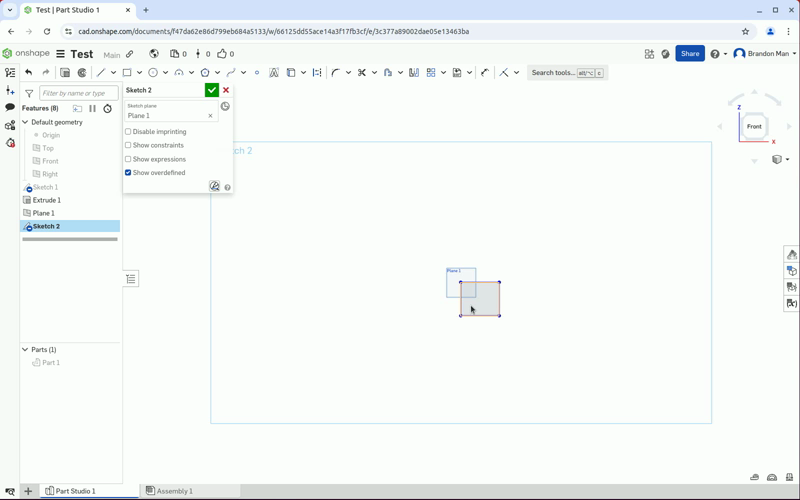
scroll(6)
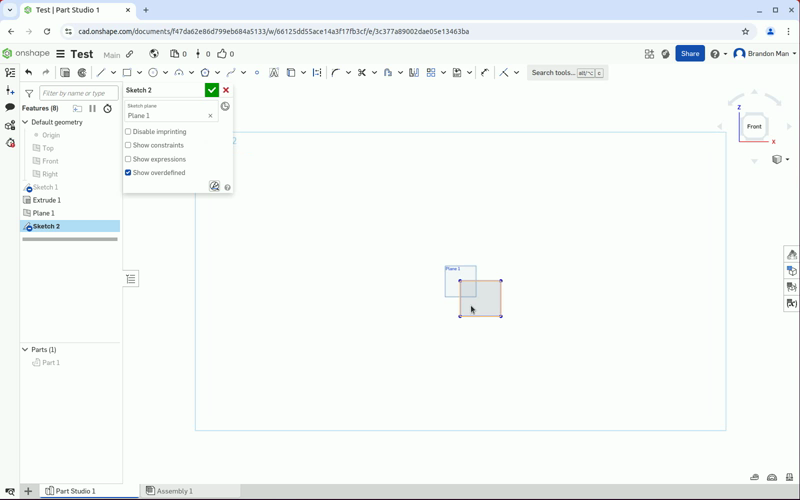
scroll(6)
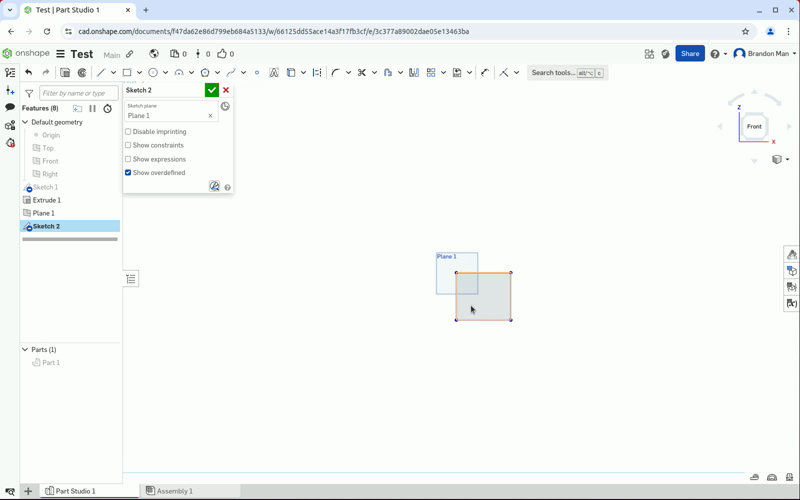
scroll(6)
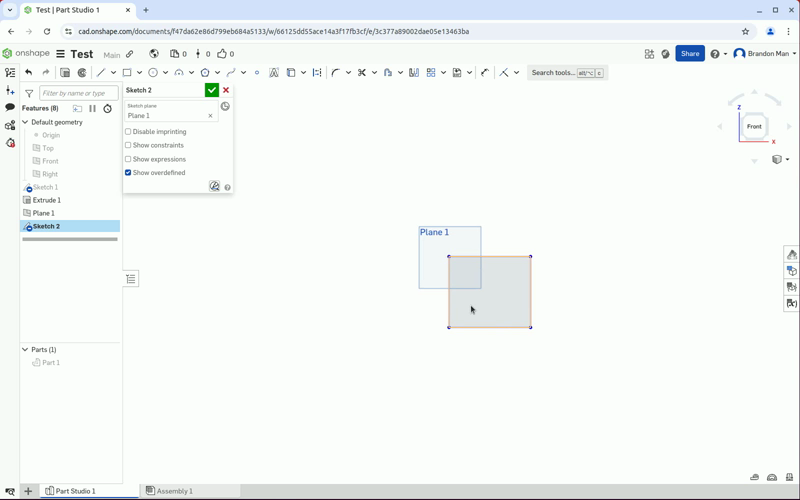
scroll(6)
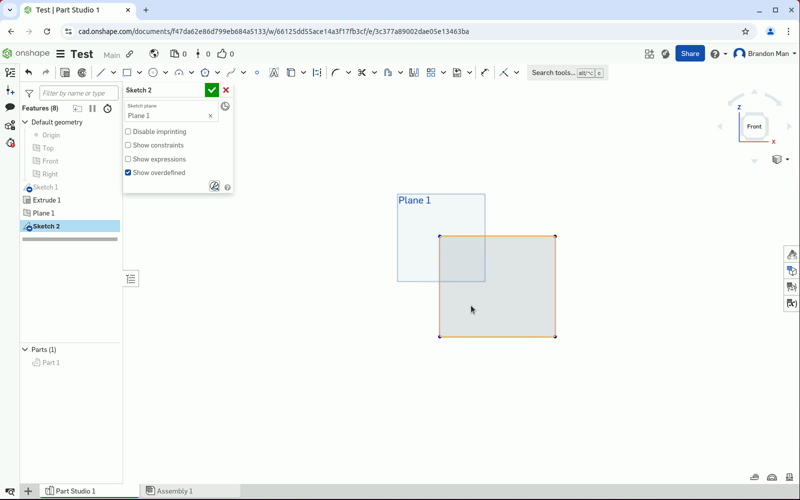
scroll(6)
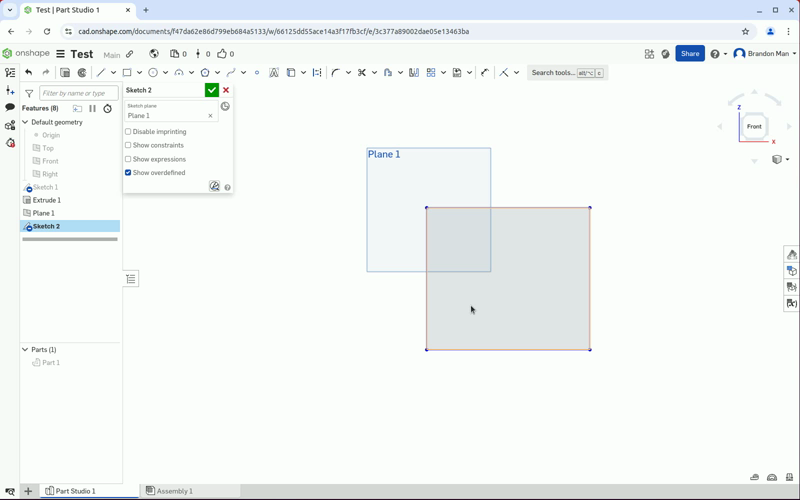
scroll(6)
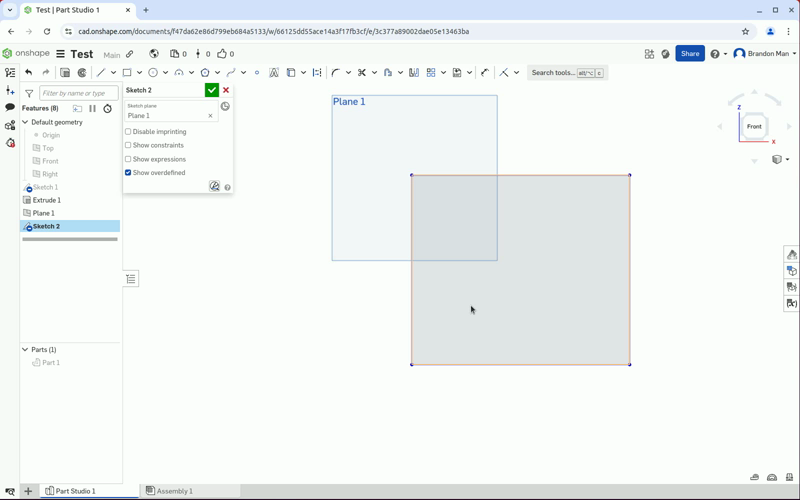
scroll(6)
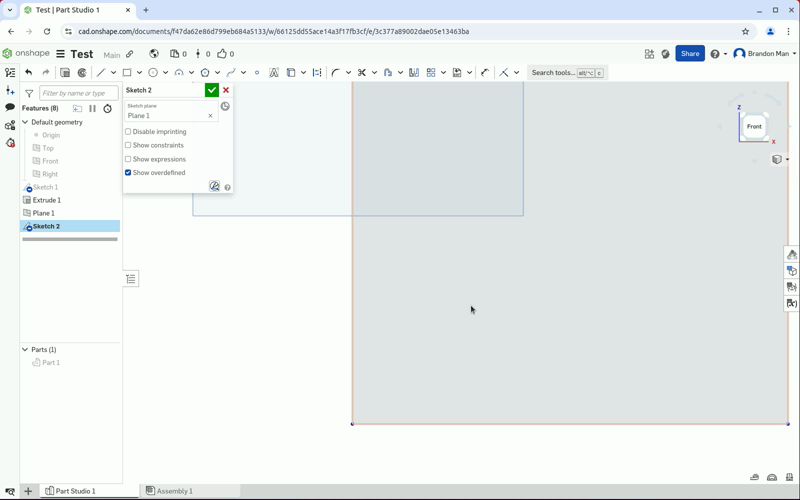
click(471, 305)
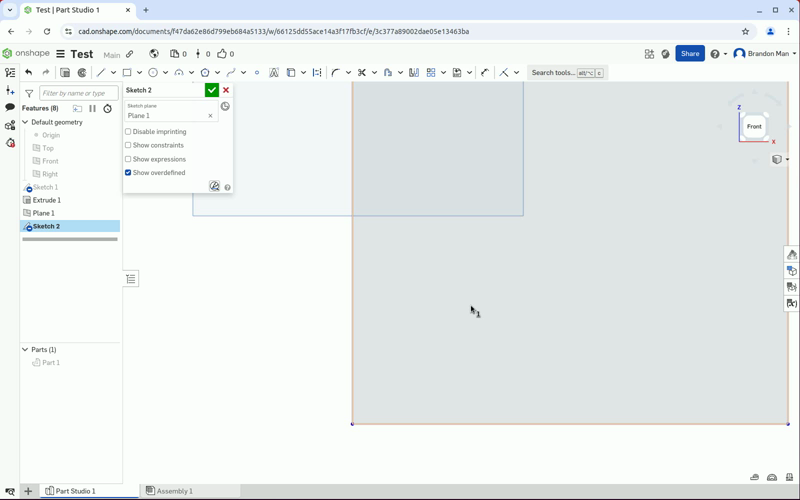
scroll(-6)
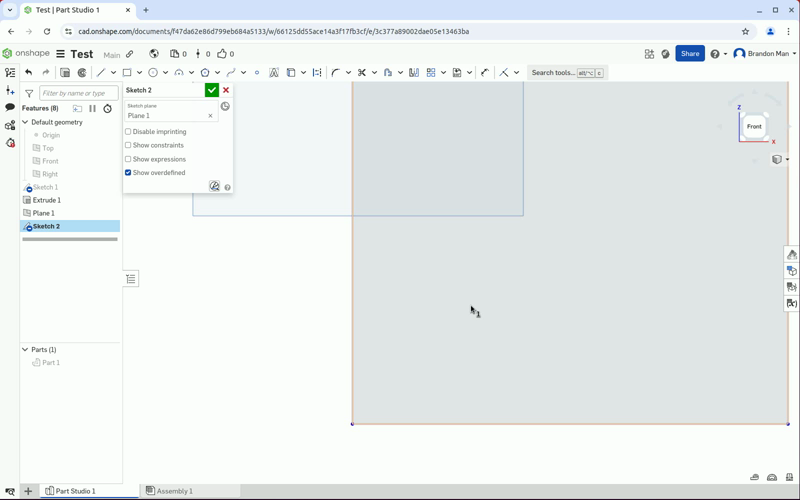
scroll(-6)
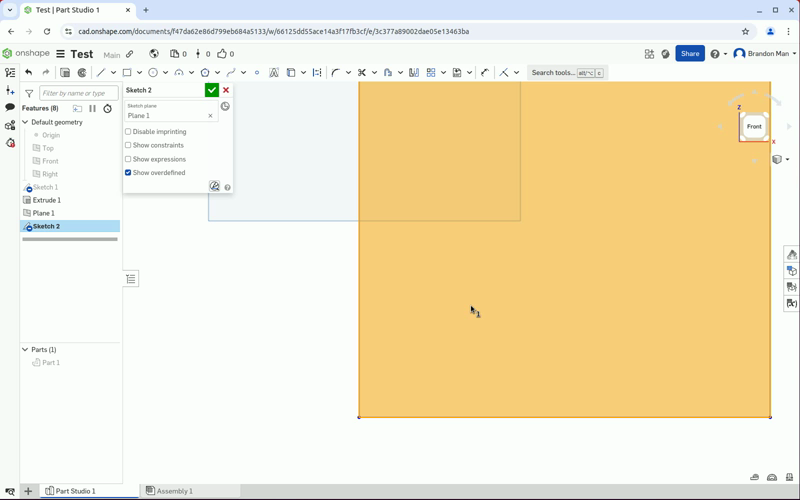
scroll(-6)
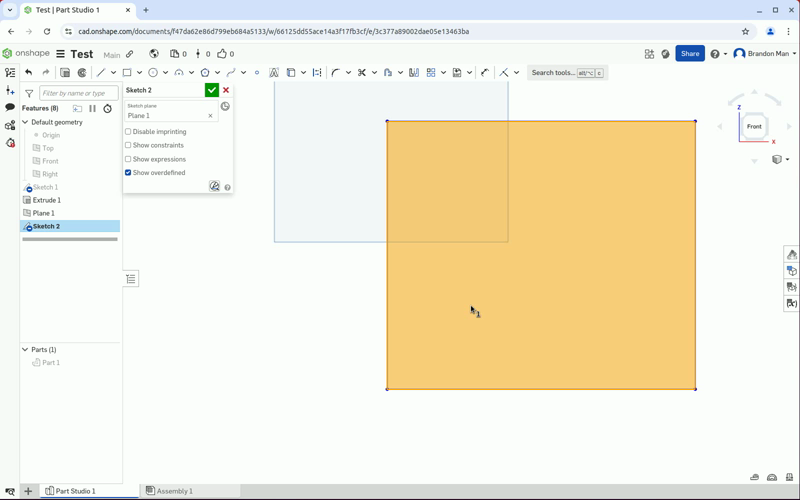
scroll(-6)
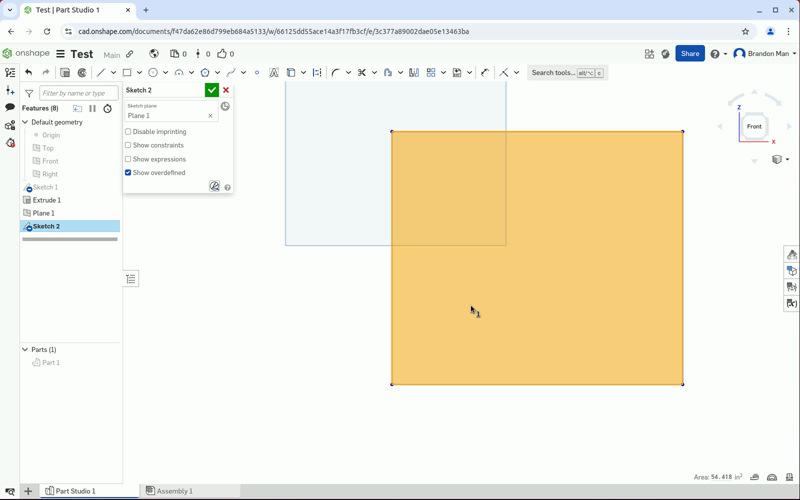
scroll(-6)
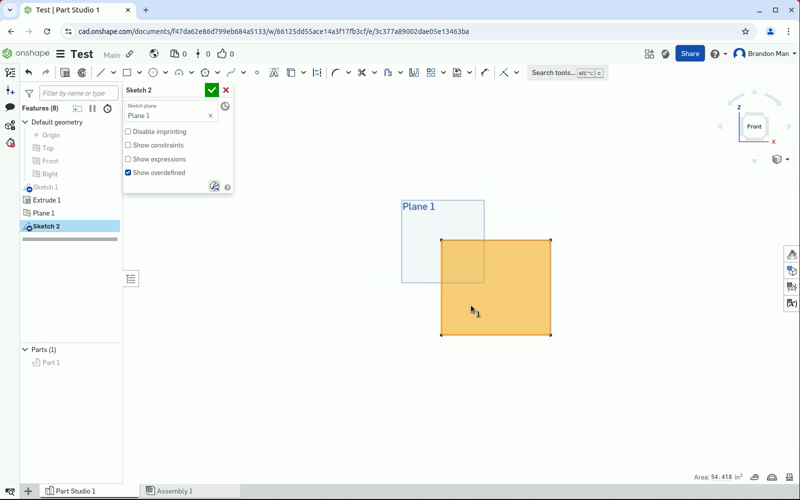
scroll(-6)
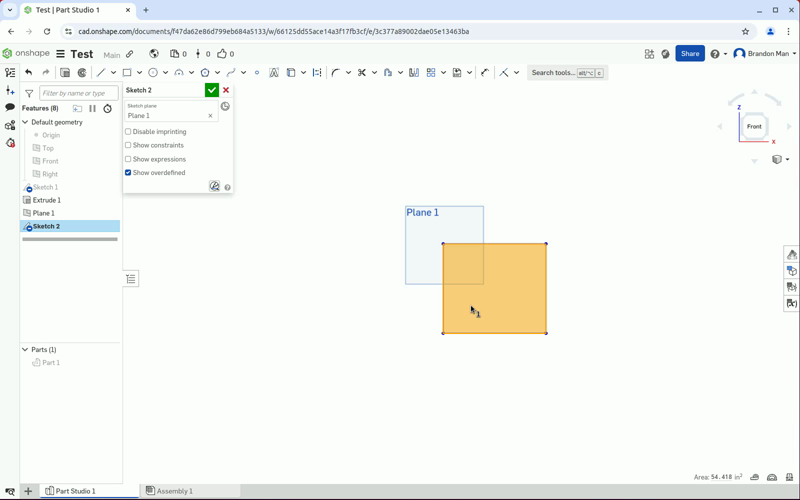
scroll(-6)
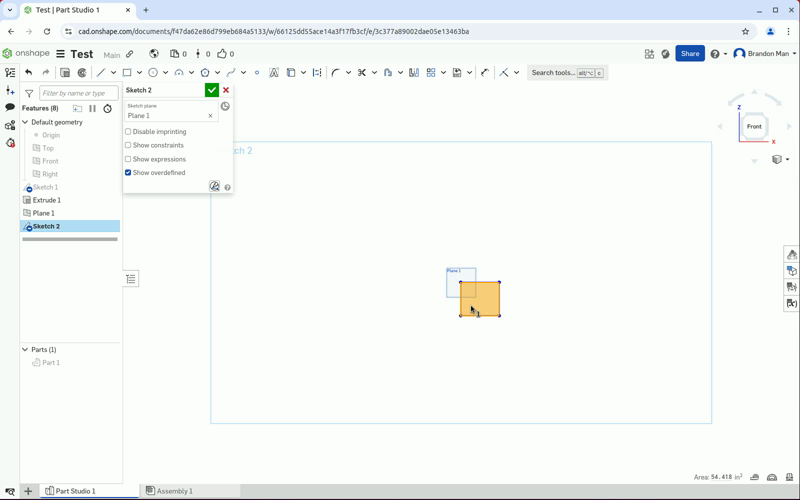
mouse_move(73, 352)
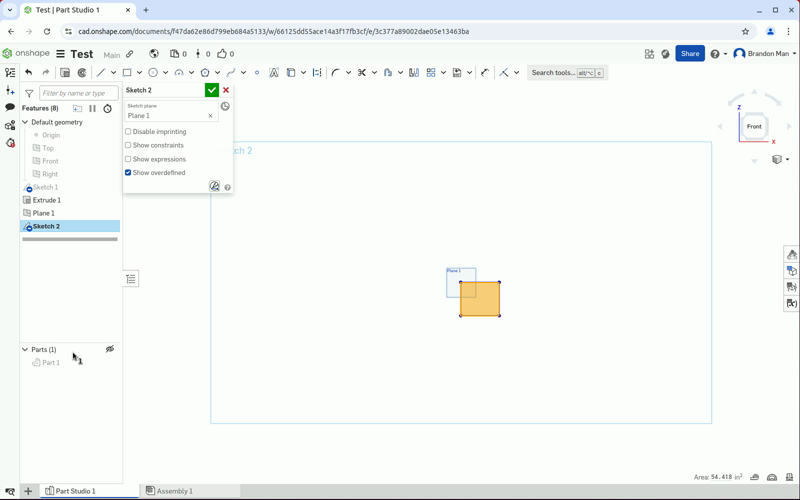
key(shift+y)
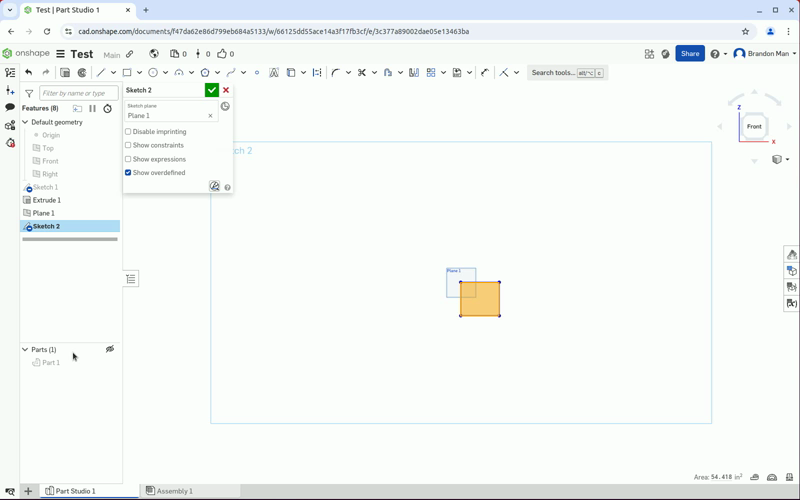
key(shift+e)
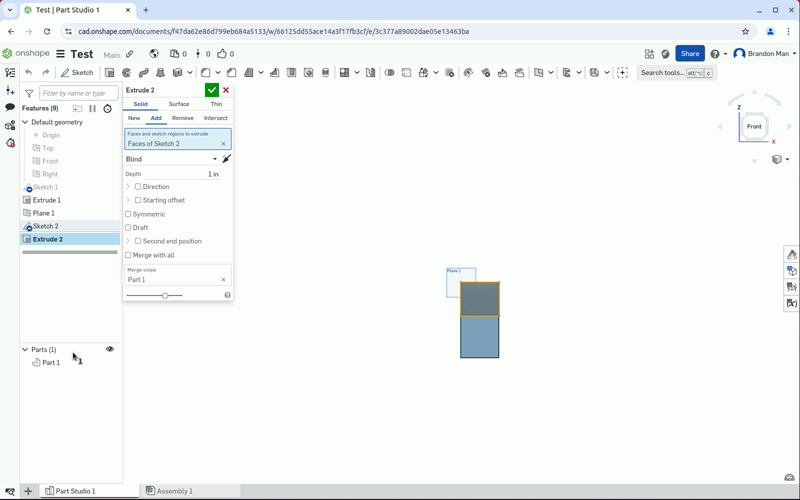
mouse_move(143, 106)
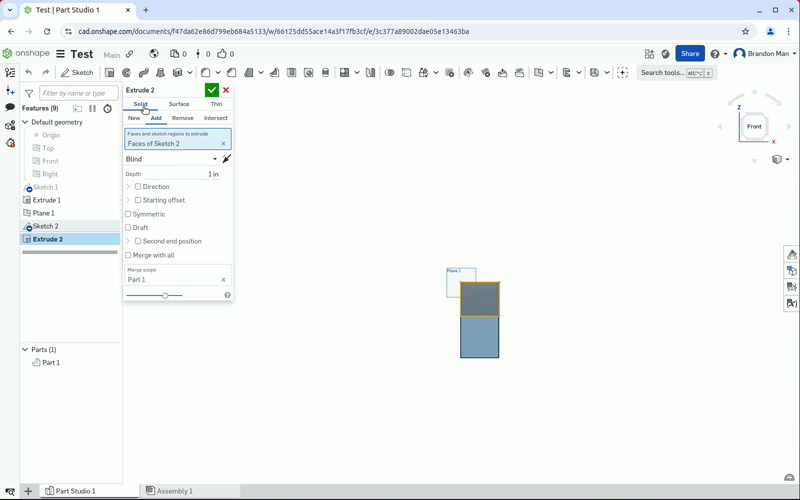
click(143, 106)
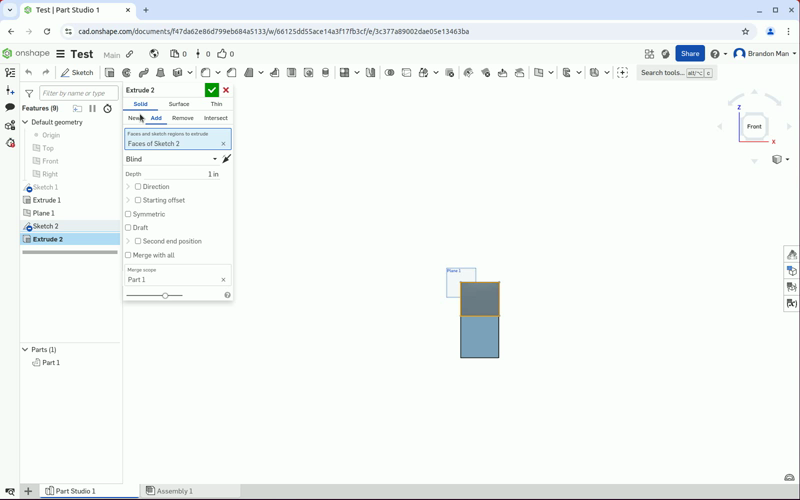
mouse_move(137, 120)
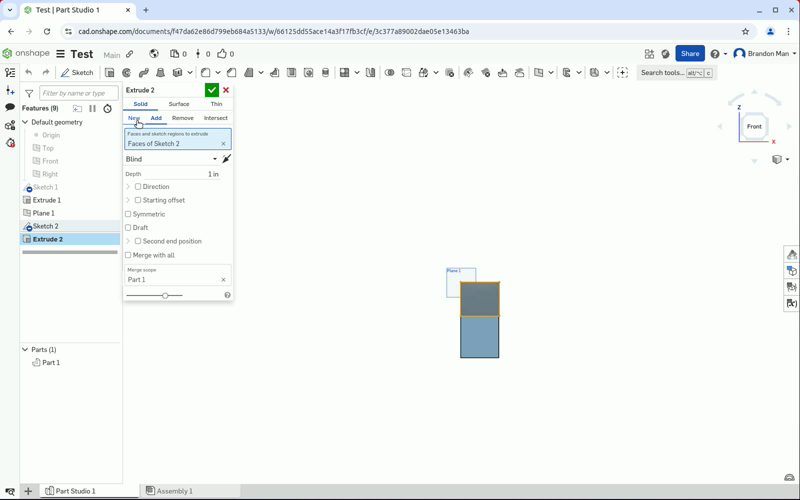
click(137, 120)
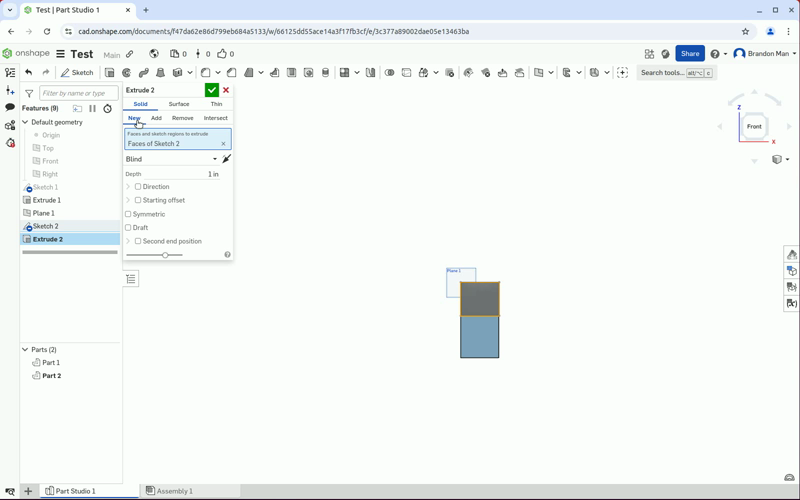
key(tab, 4)
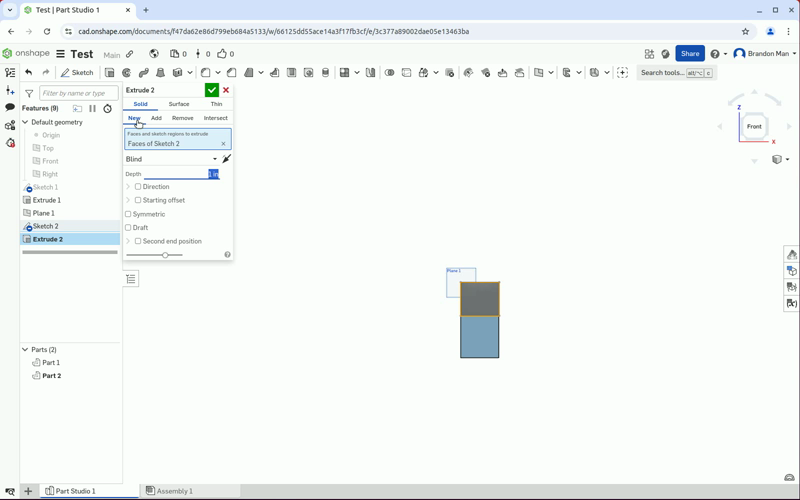
text(7.703)
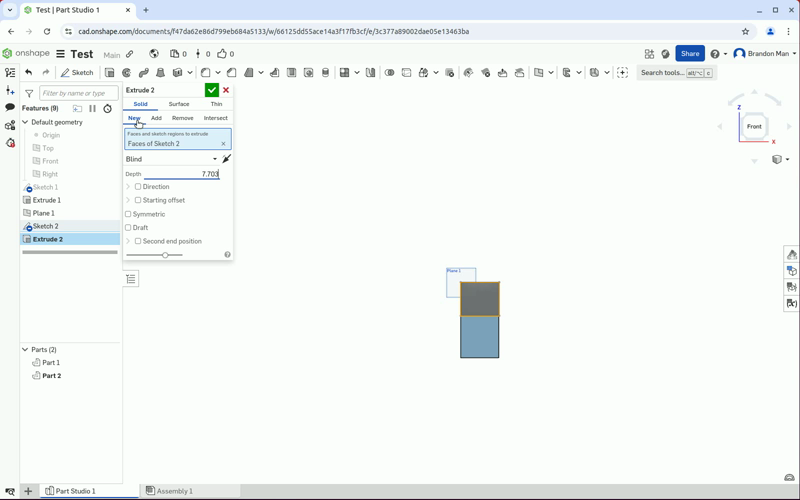
key(enter)
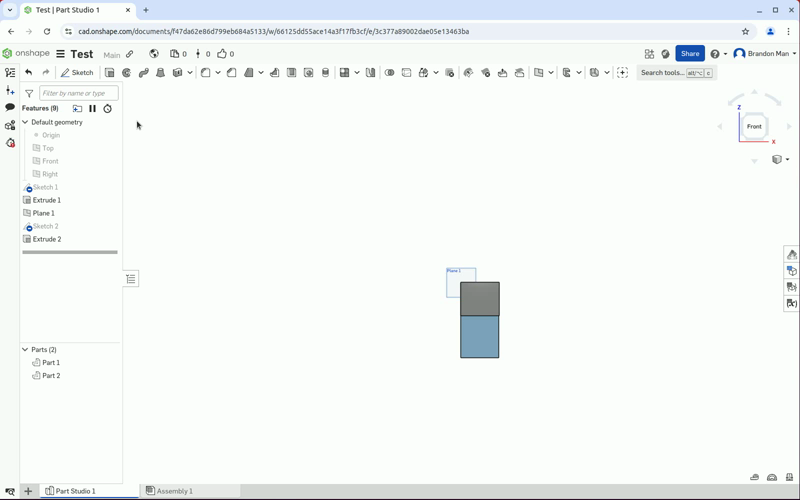
key(shift+h)
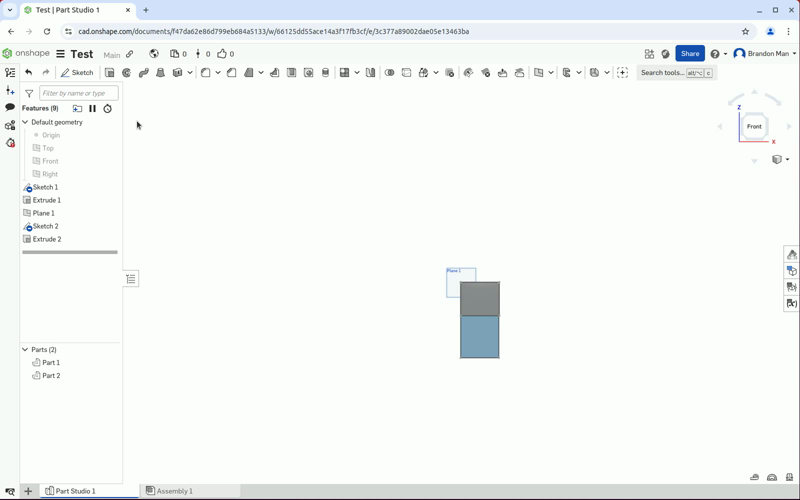
key(shift+h)
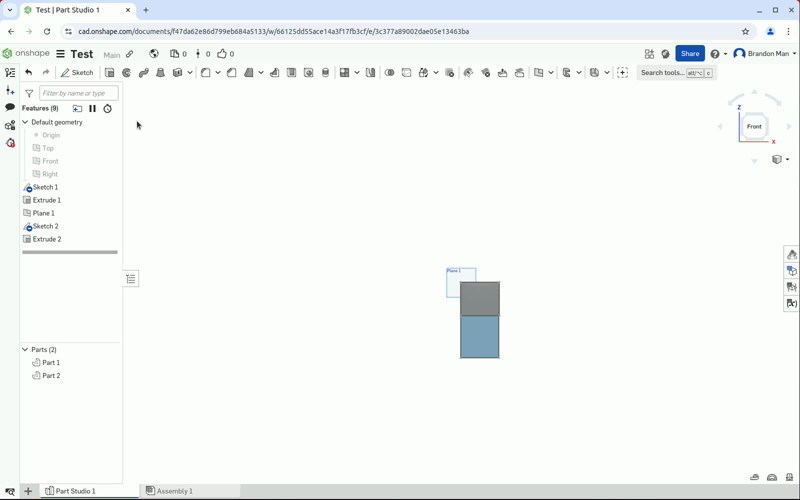
key(shift+7)
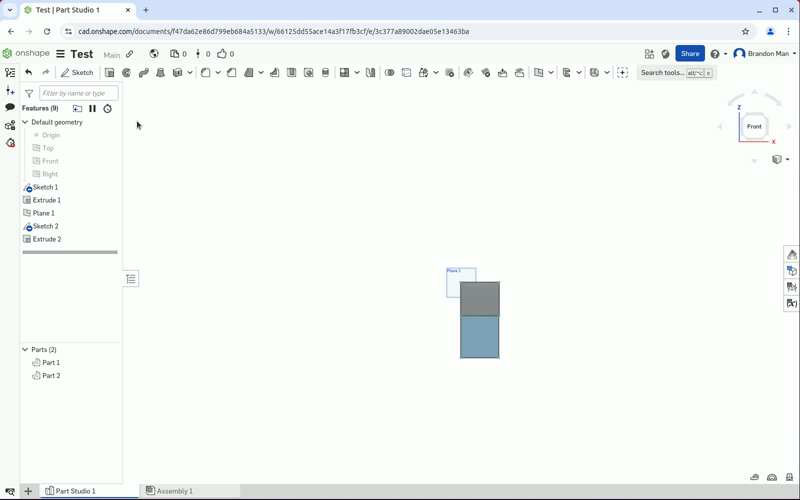
key(left, 2)
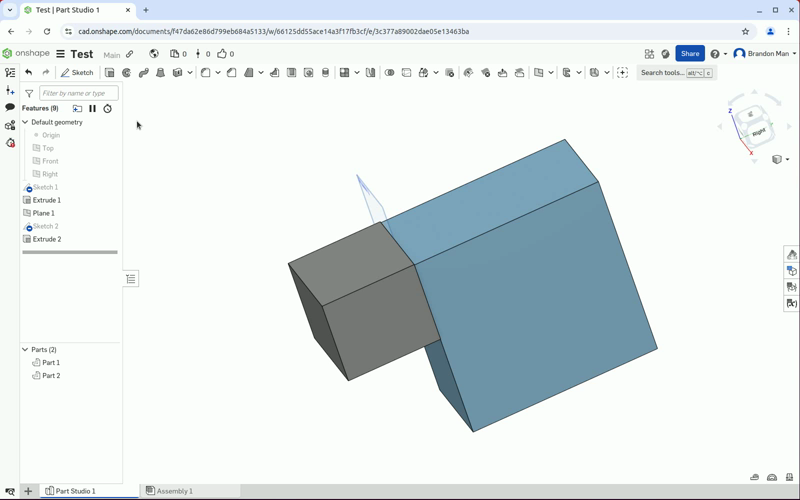
key(down, 2)
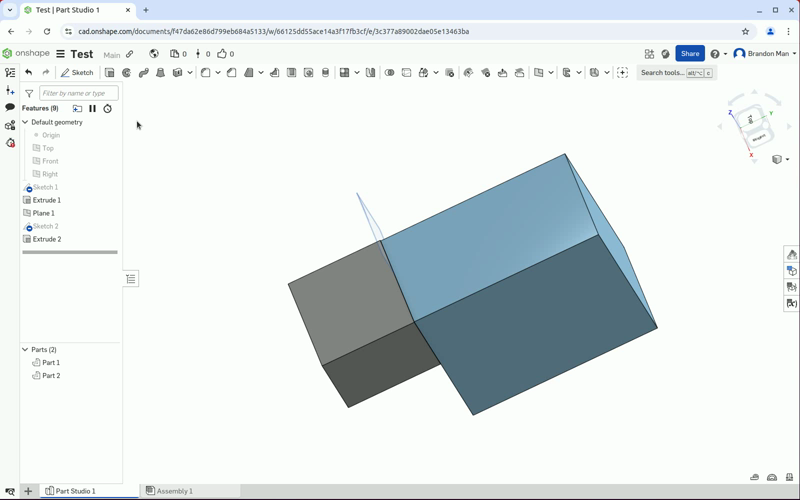
key(up, 2)
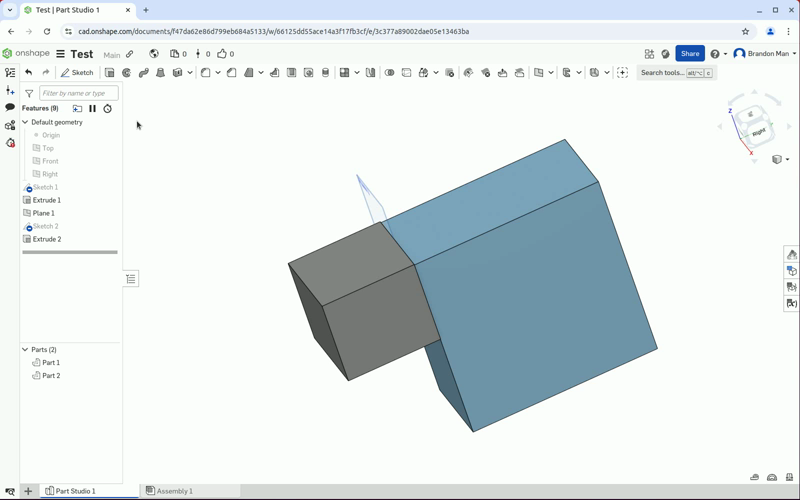
key(right, 2)
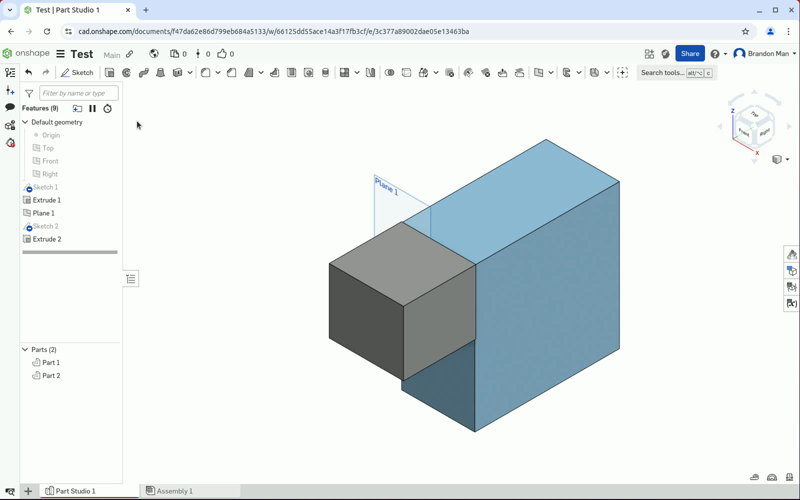
mouse_move(73, 189)
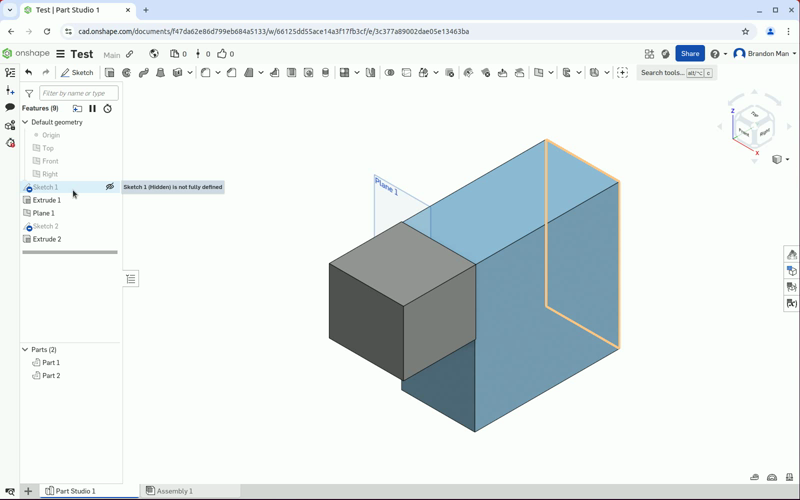
click(73, 189)